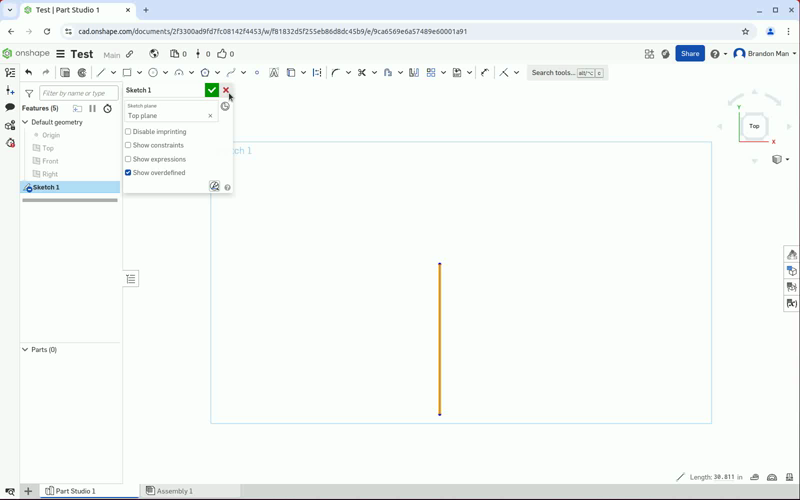
key(shift+h)
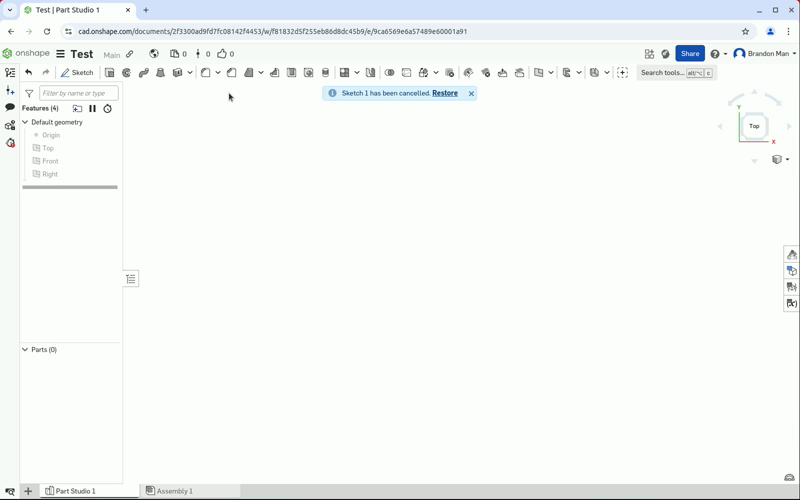
mouse_move(73, 352)
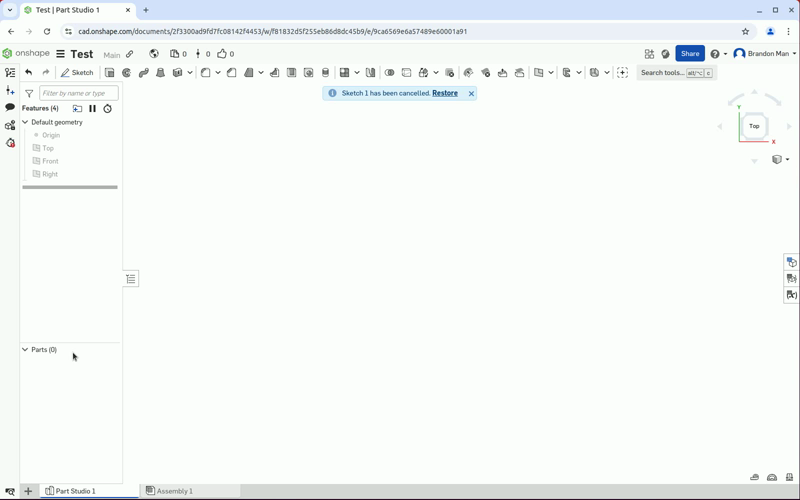
key(y)
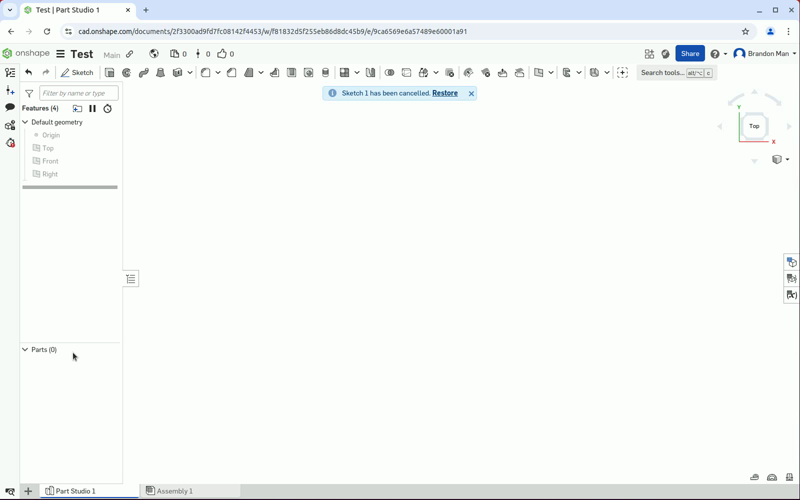
key(shift+p)
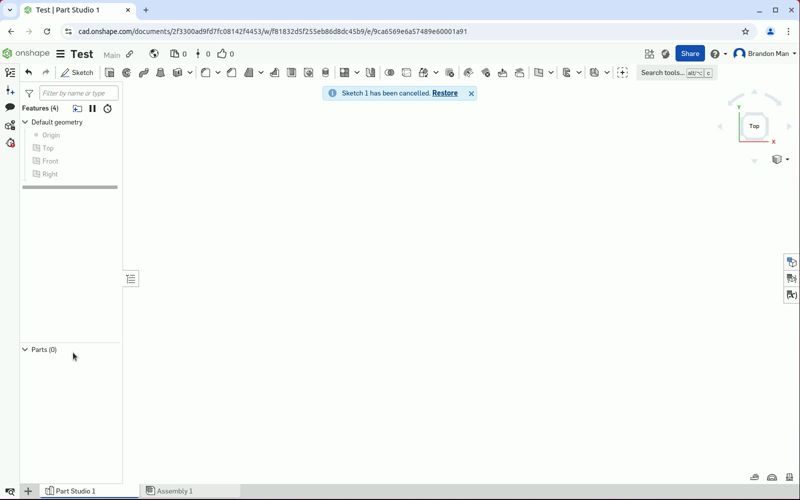
key(space)
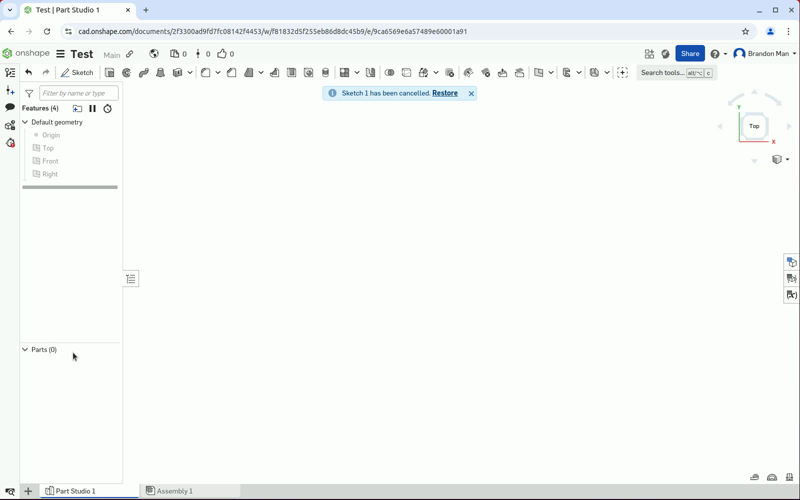
key_down(shift)
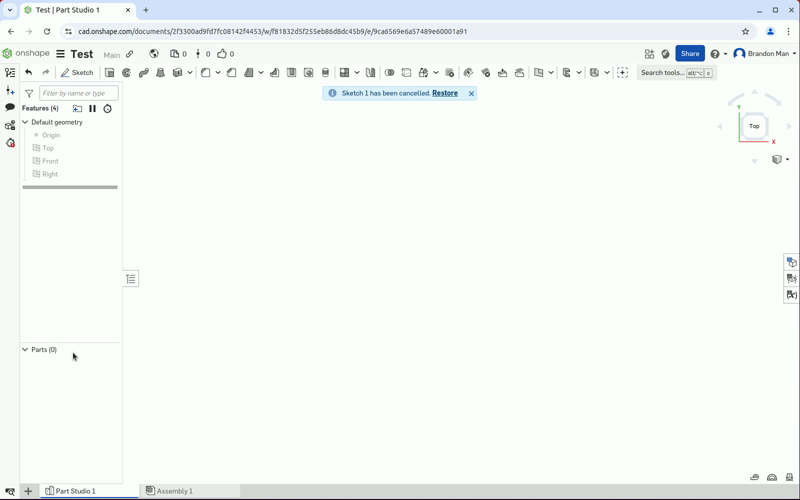
key(up)
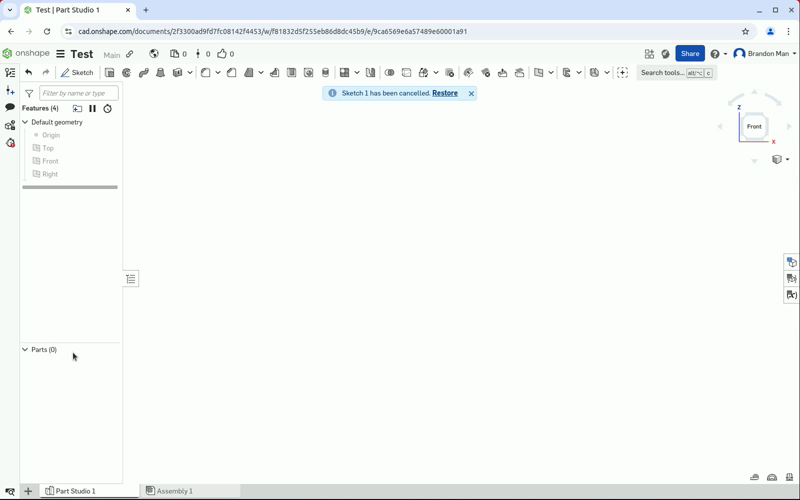
key_up(shift)
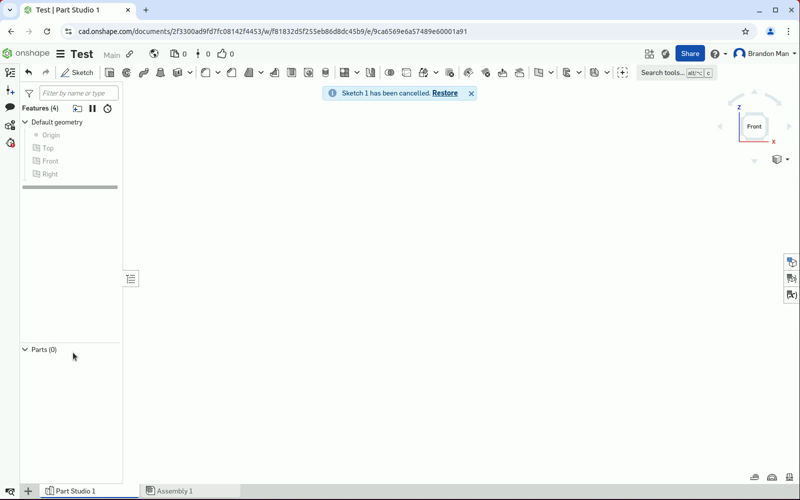
mouse_move(73, 352)
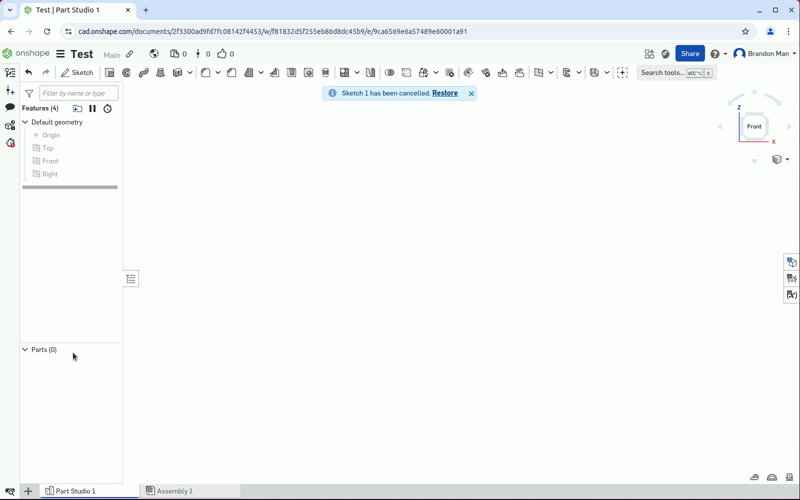
key(shift+y)
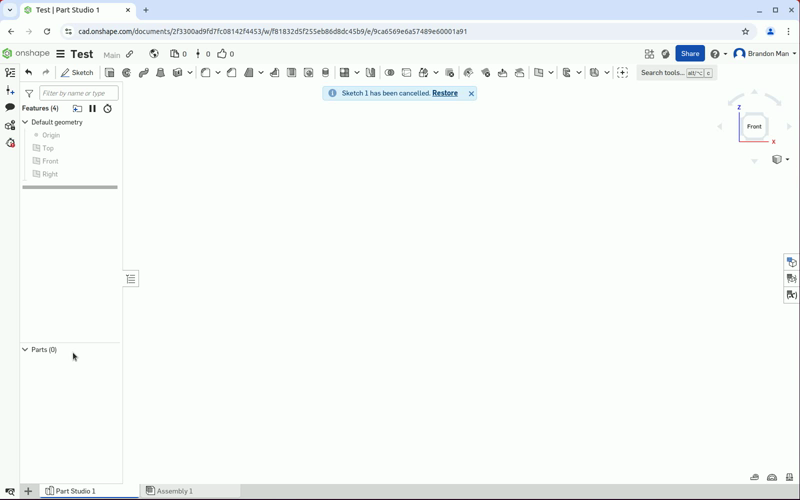
key(shift+s)
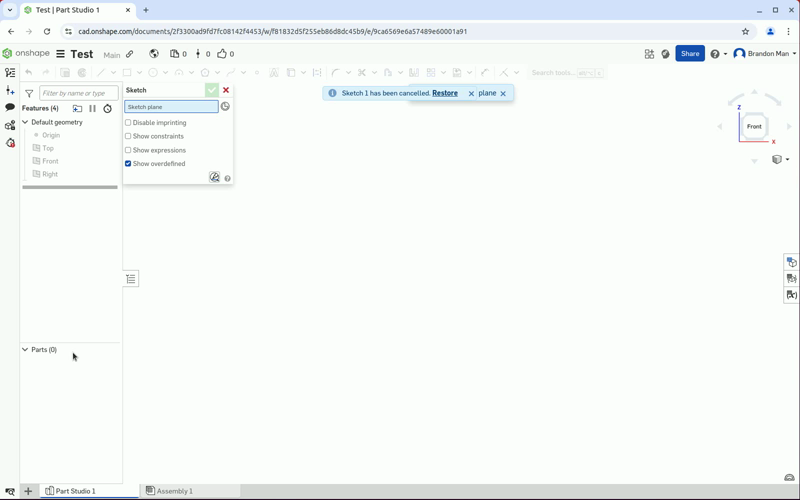
mouse_move(73, 163)
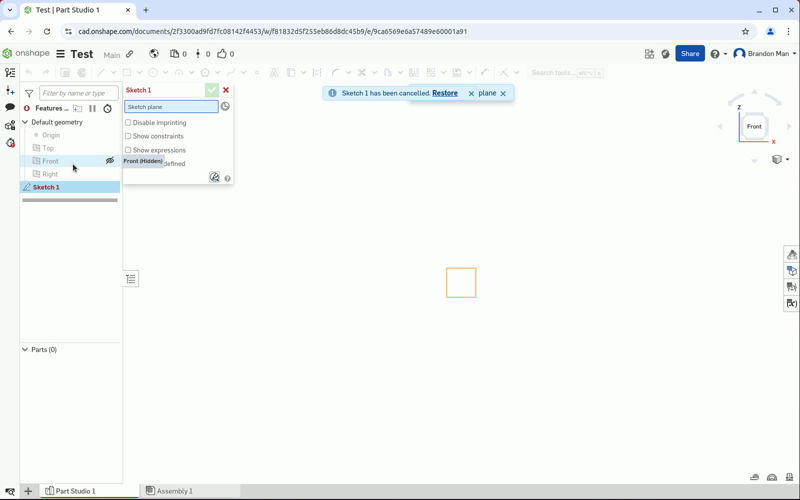
click(73, 163)
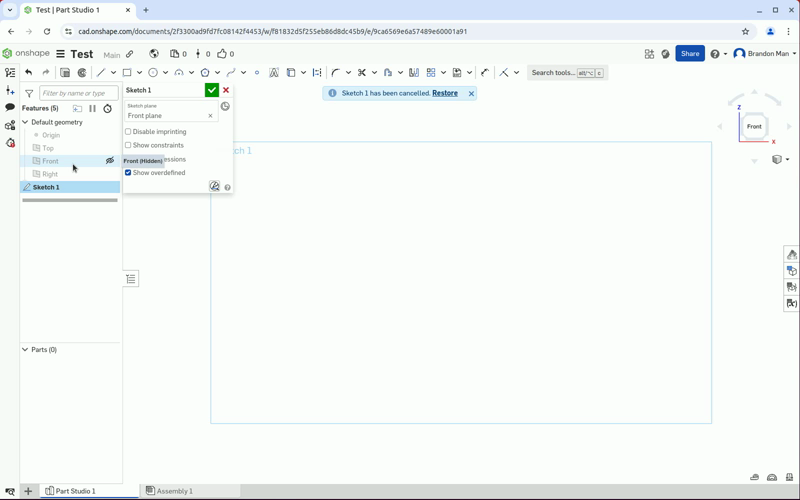
mouse_move(73, 352)
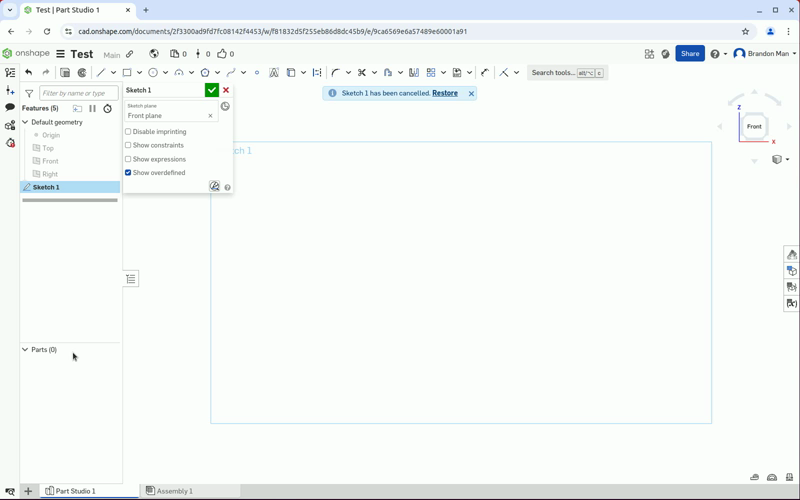
key(y)
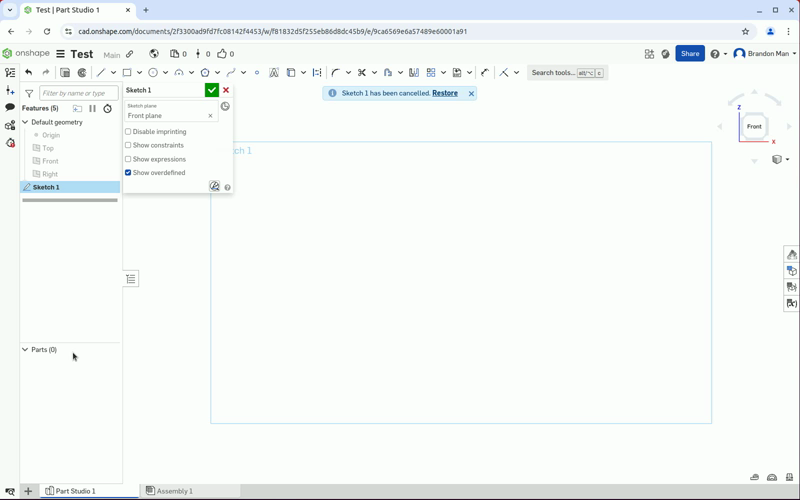
key(c)
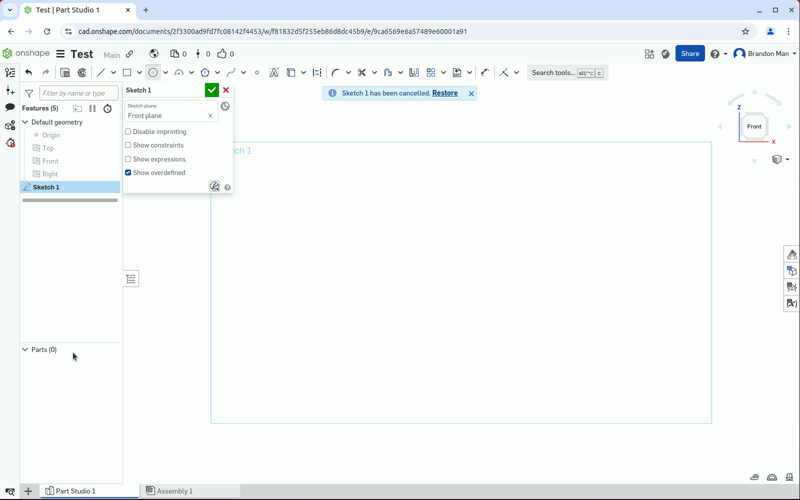
key_down(shift)
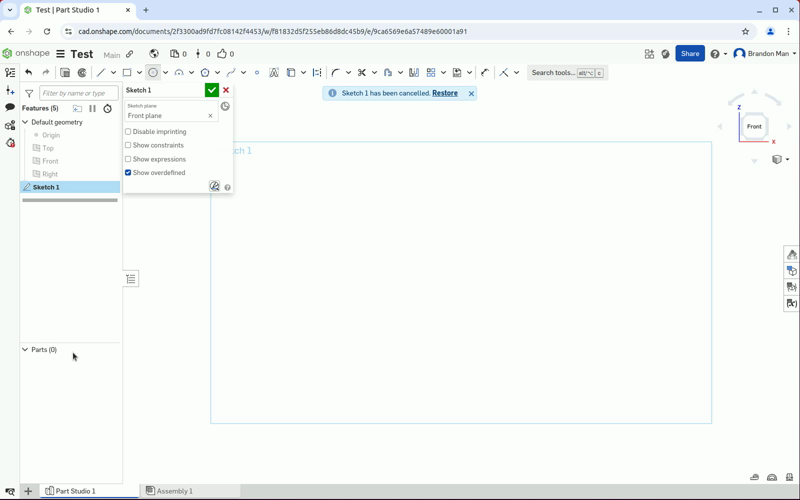
mouse_move(460, 282)
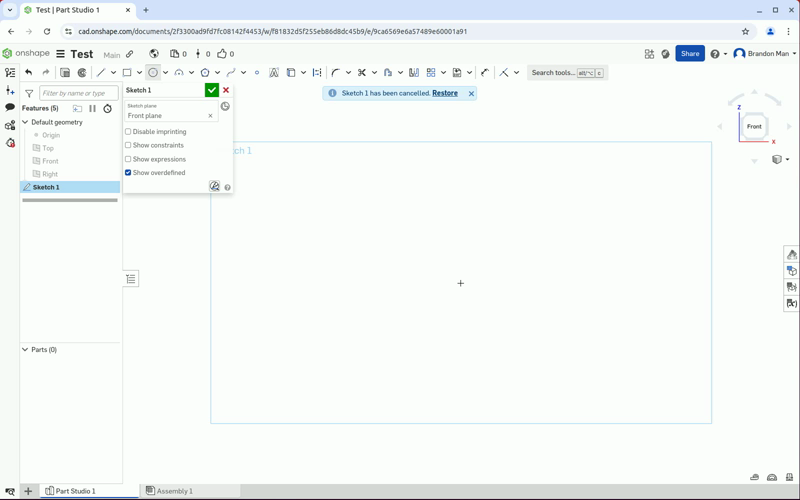
click(460, 282)
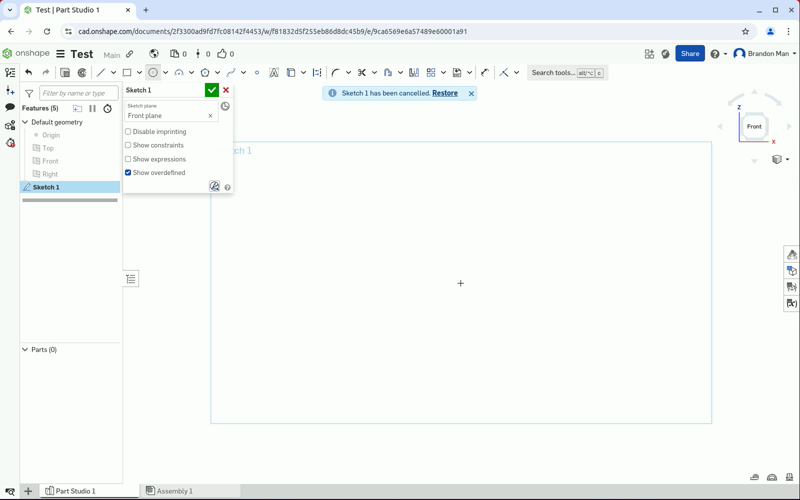
key_up(shift)
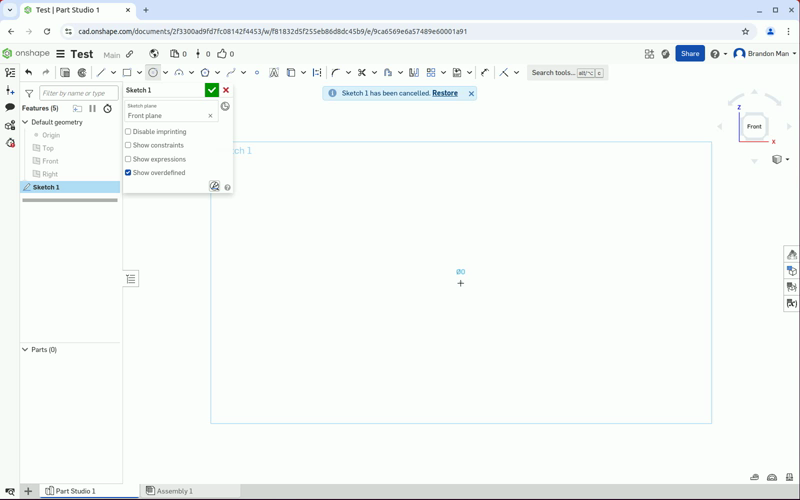
mouse_move(478, 282)
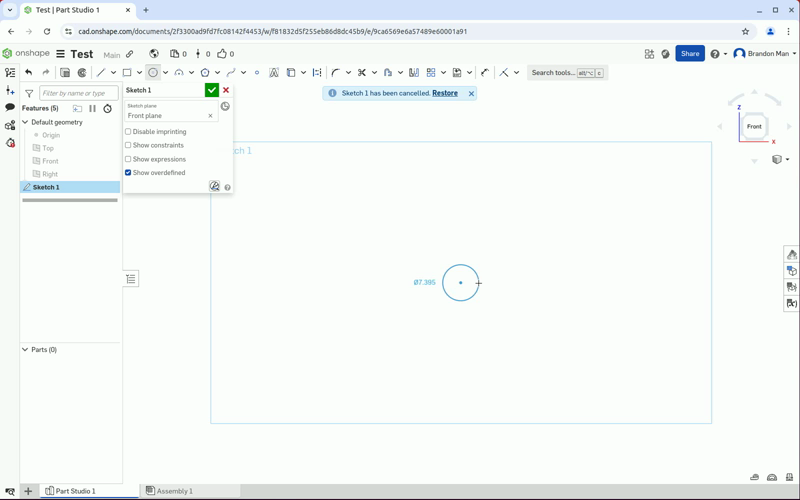
click(478, 282)
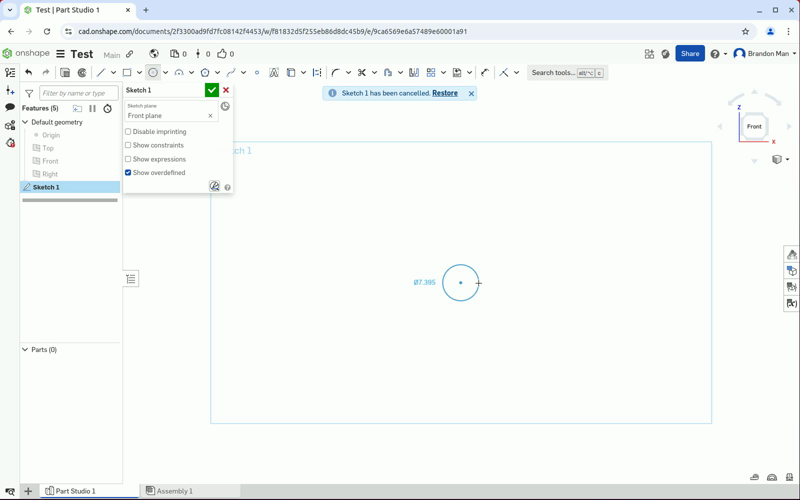
key(esc)
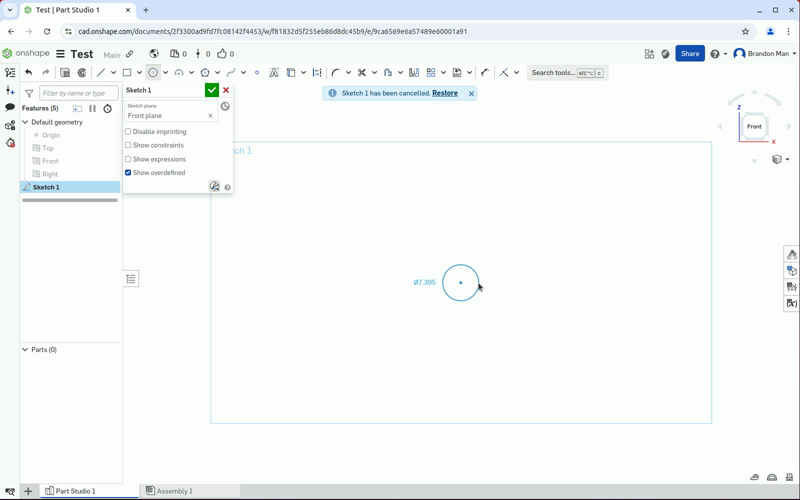
mouse_move(462, 266)
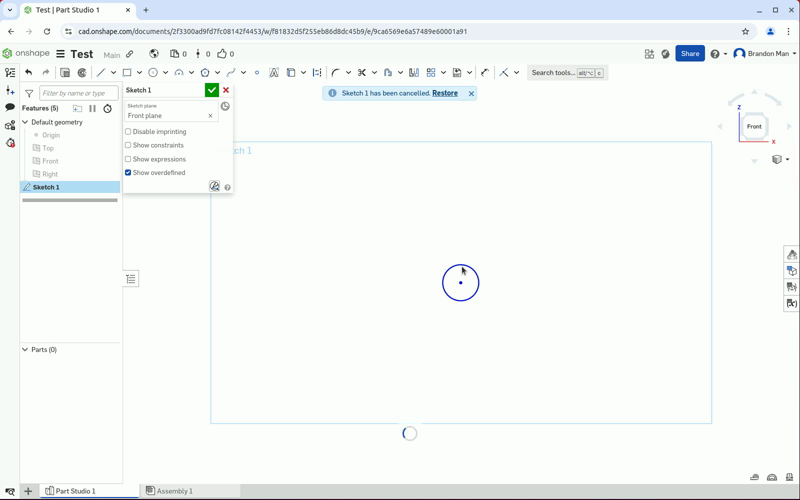
scroll(6)
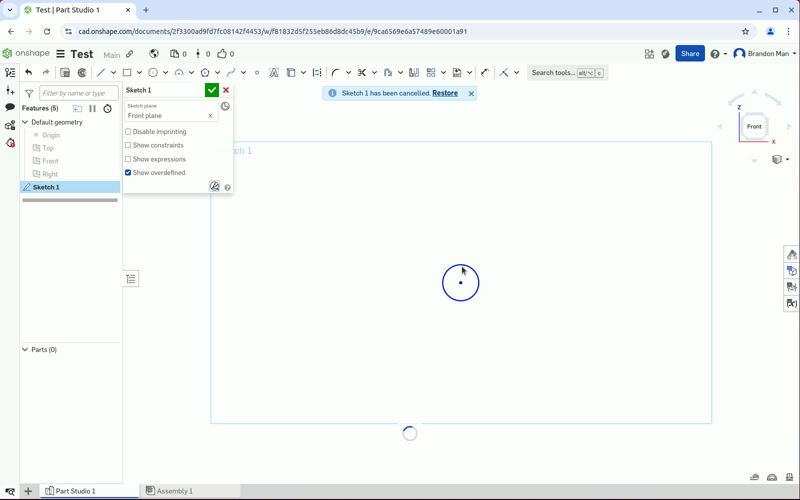
scroll(6)
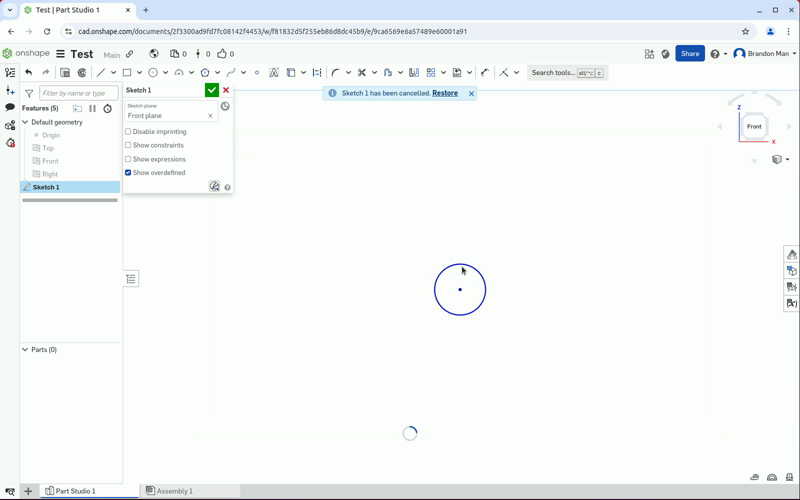
scroll(6)
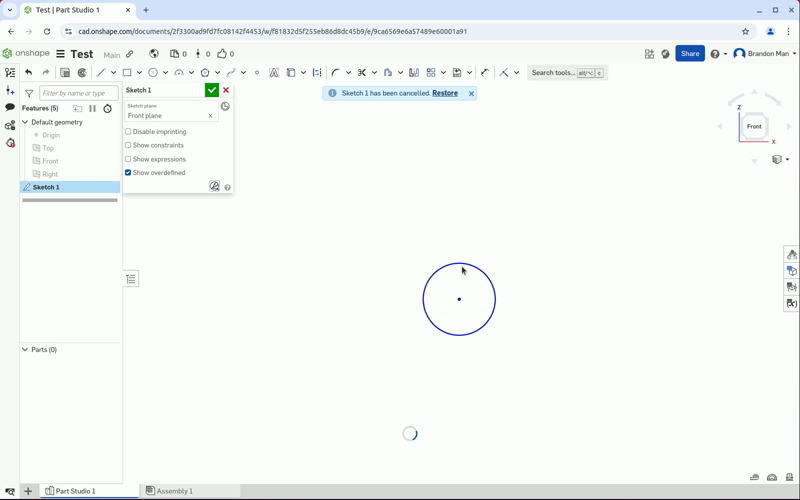
scroll(6)
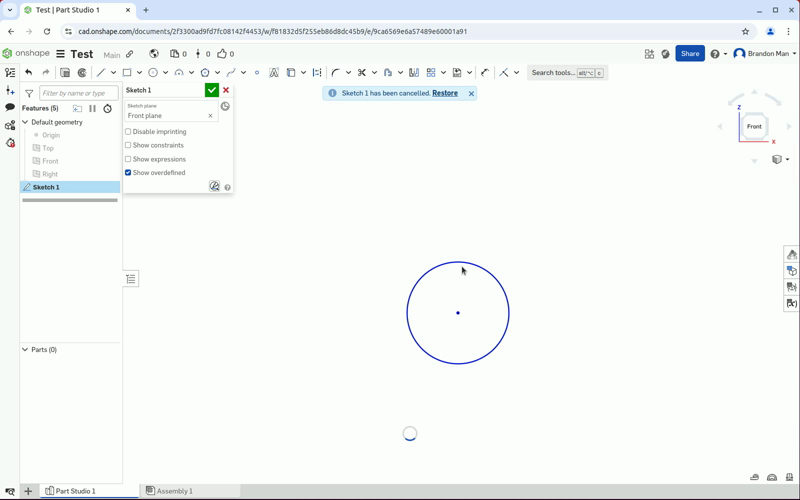
scroll(6)
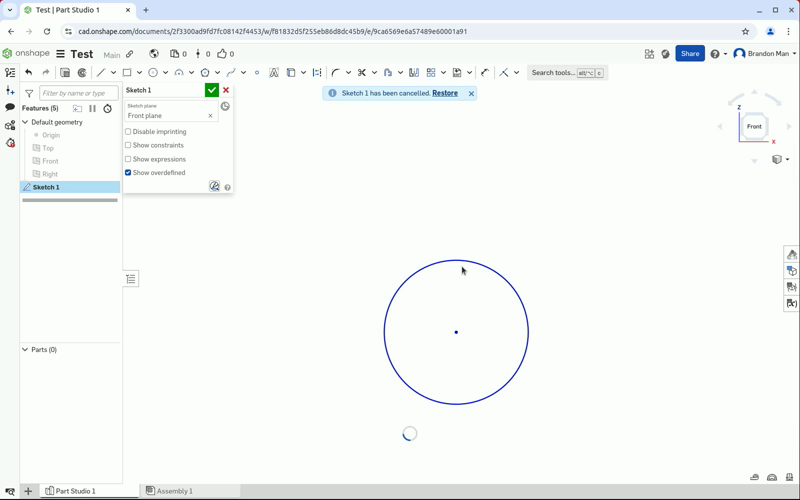
scroll(6)
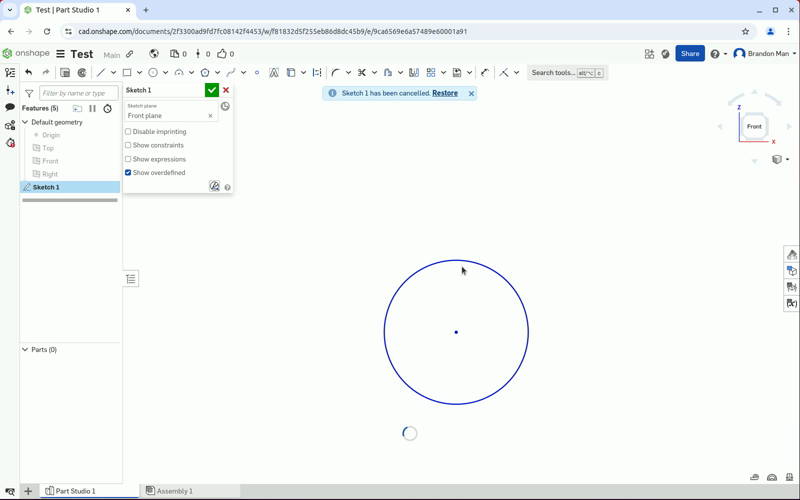
scroll(6)
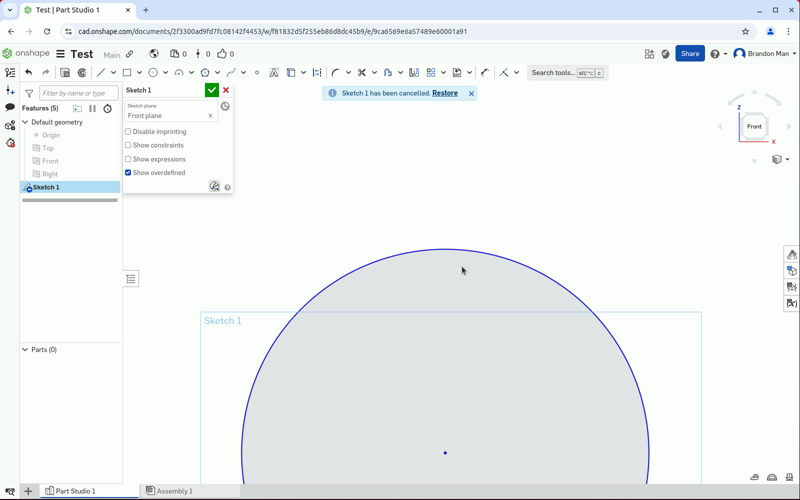
click(462, 266)
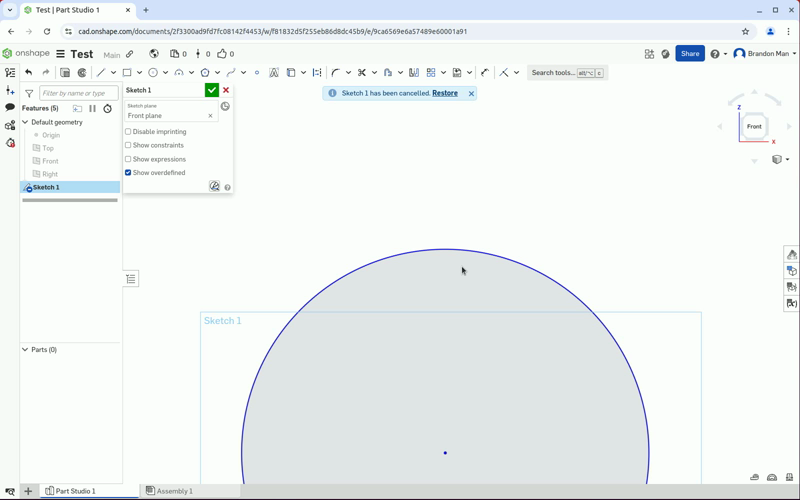
scroll(-6)
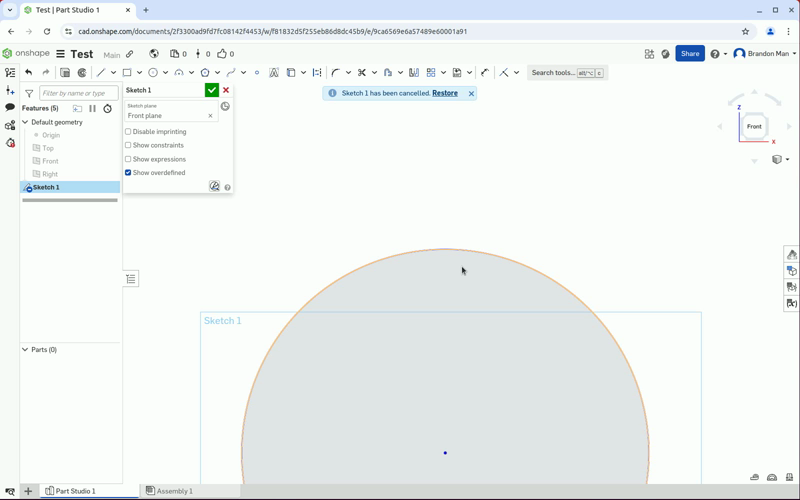
scroll(-6)
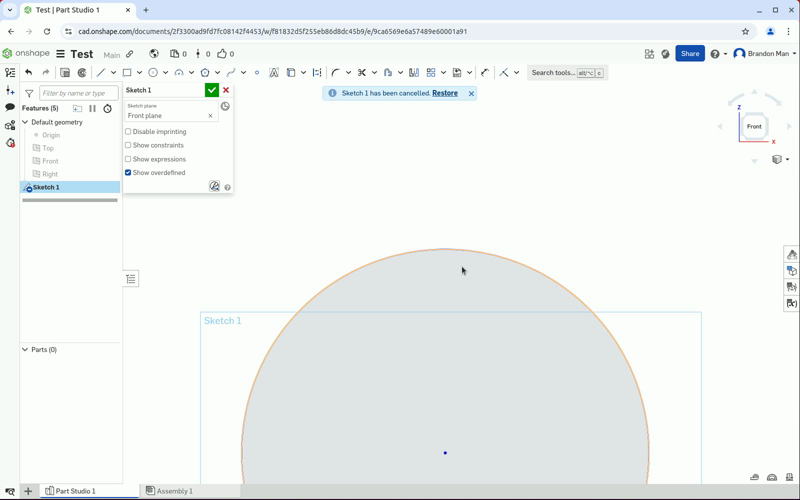
scroll(-6)
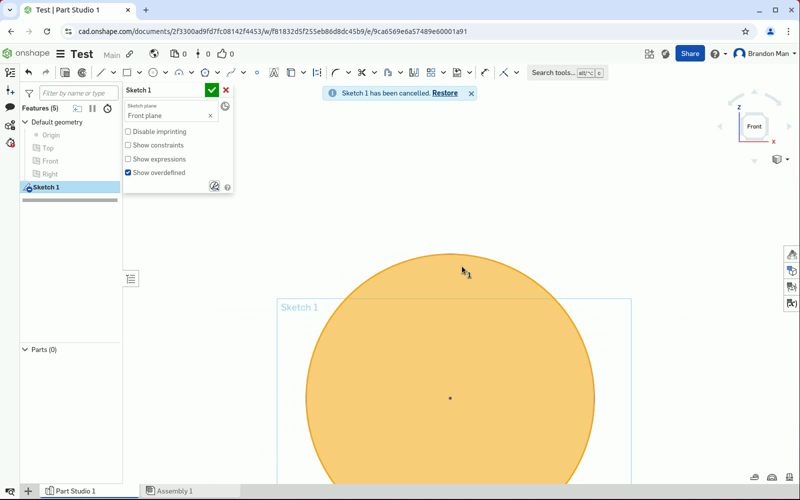
scroll(-6)
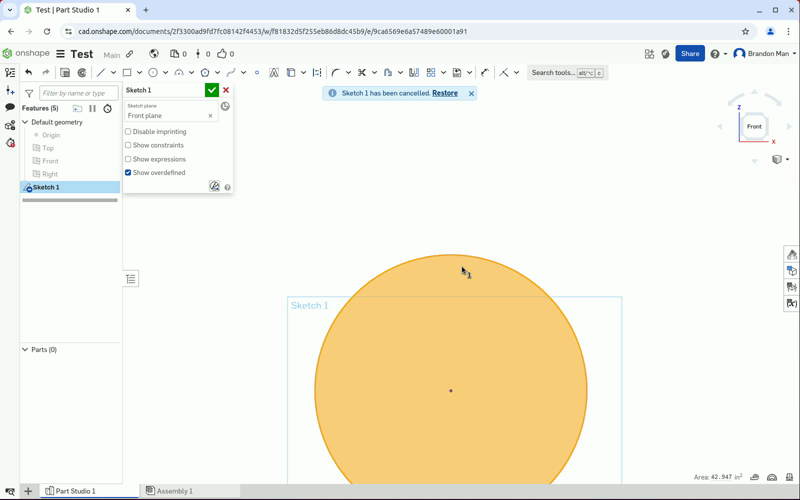
scroll(-6)
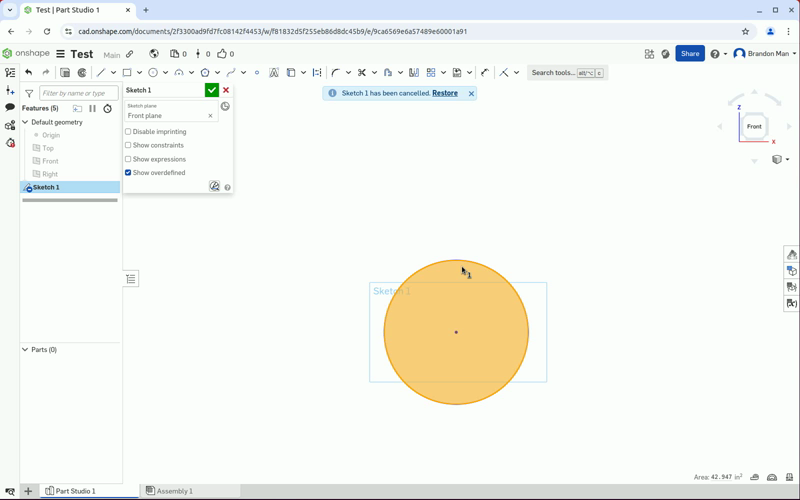
scroll(-6)
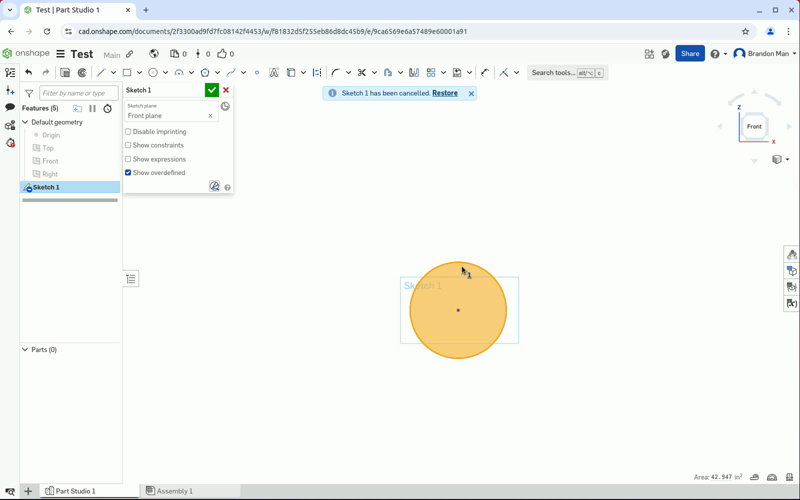
scroll(-6)
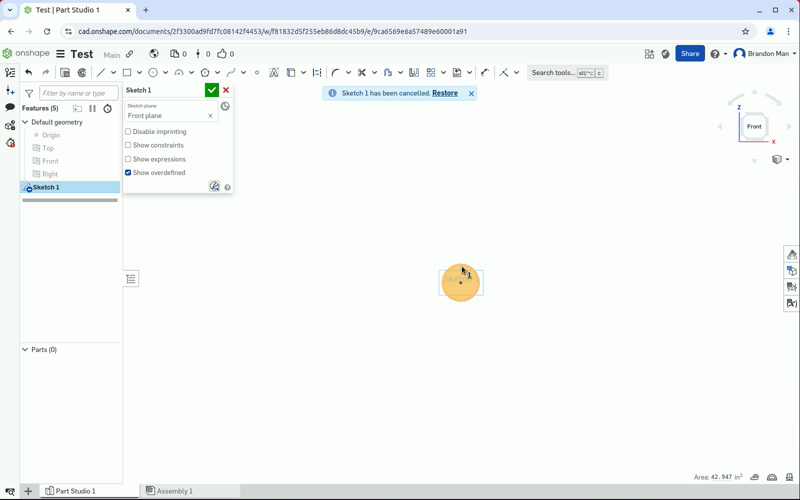
mouse_move(73, 352)
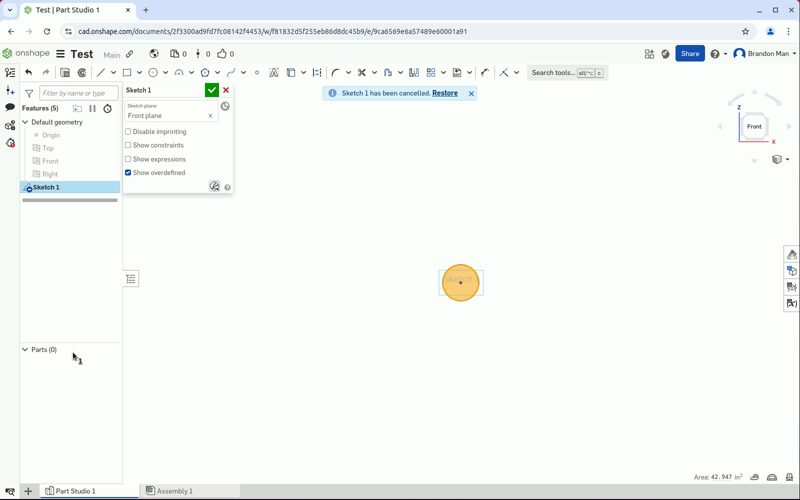
key(shift+y)
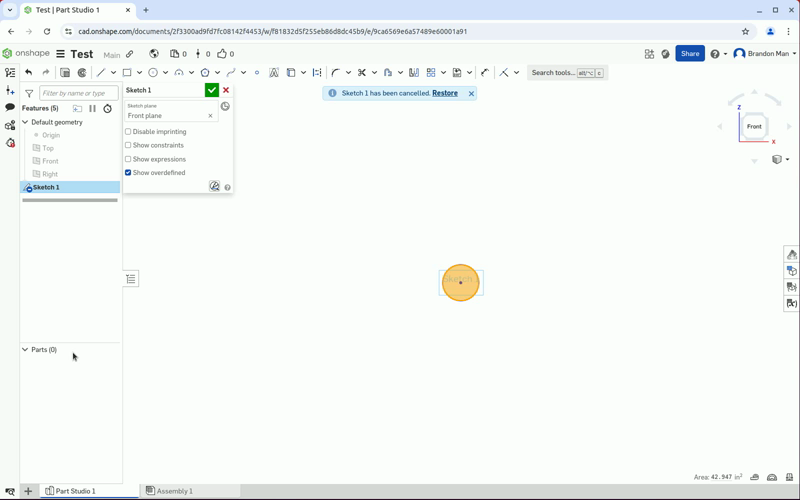
key(shift+e)
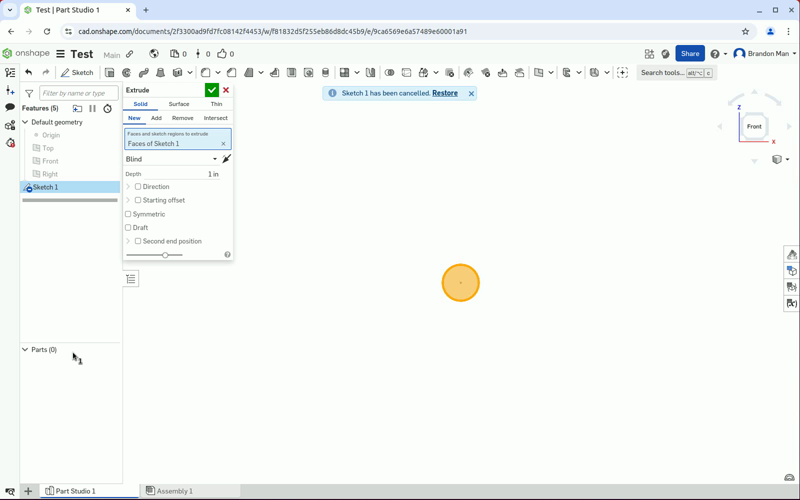
mouse_move(143, 106)
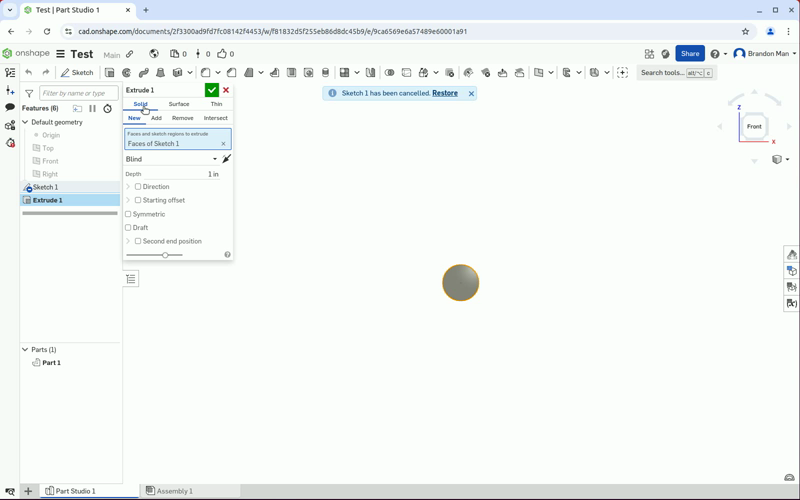
click(143, 106)
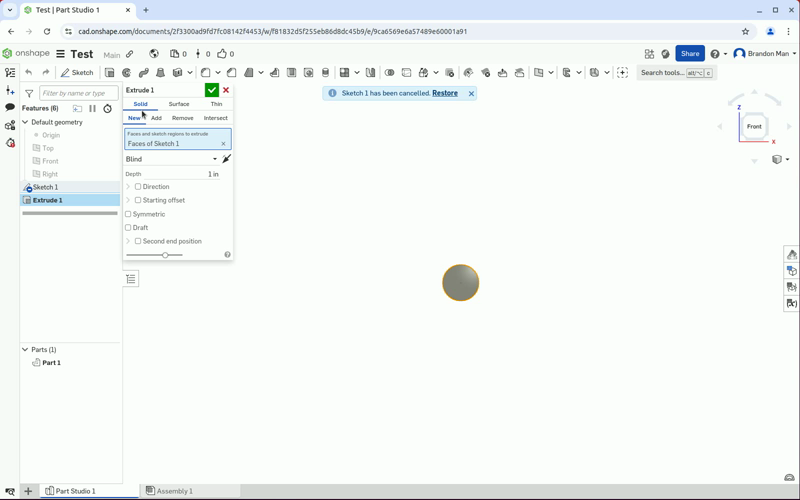
mouse_move(137, 120)
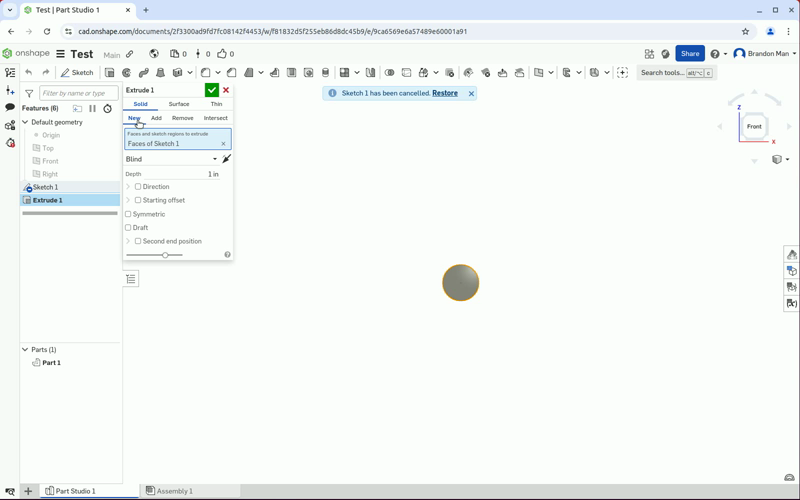
click(137, 120)
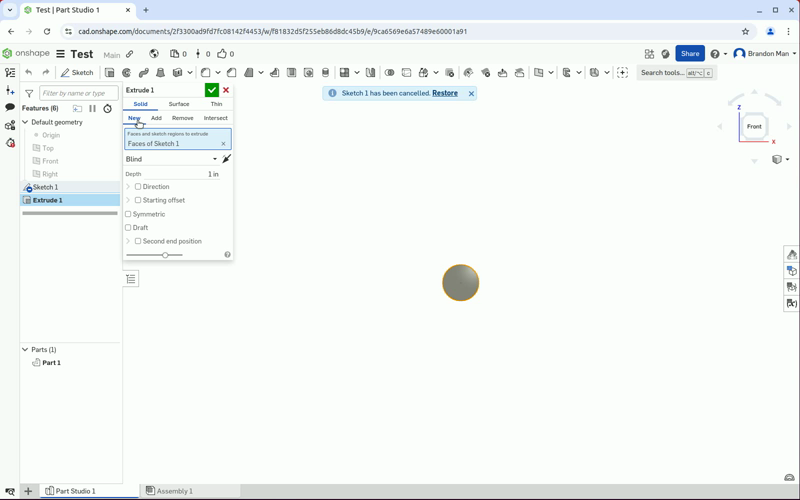
key(tab, 4)
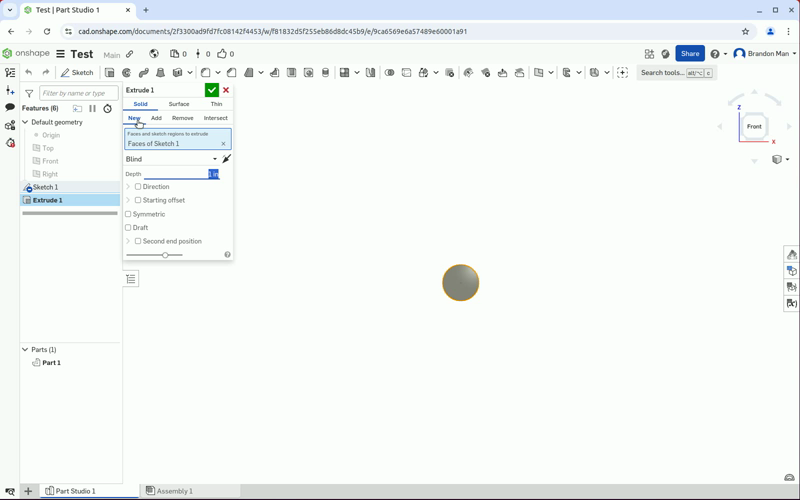
text(23.108)
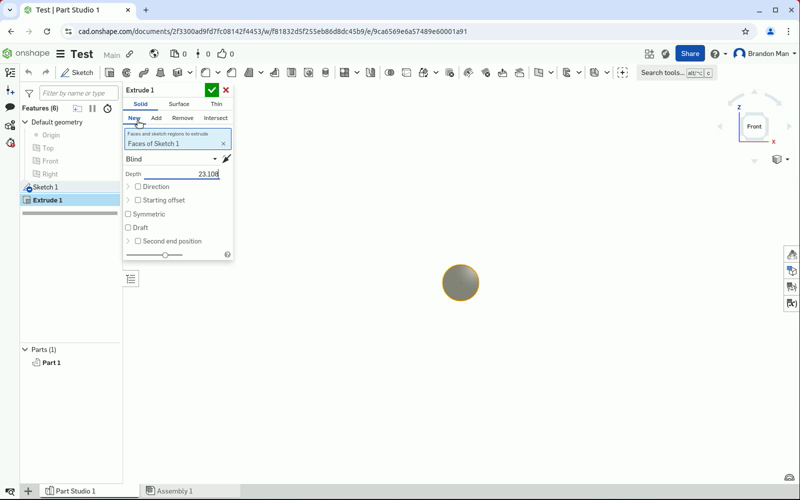
key(enter)
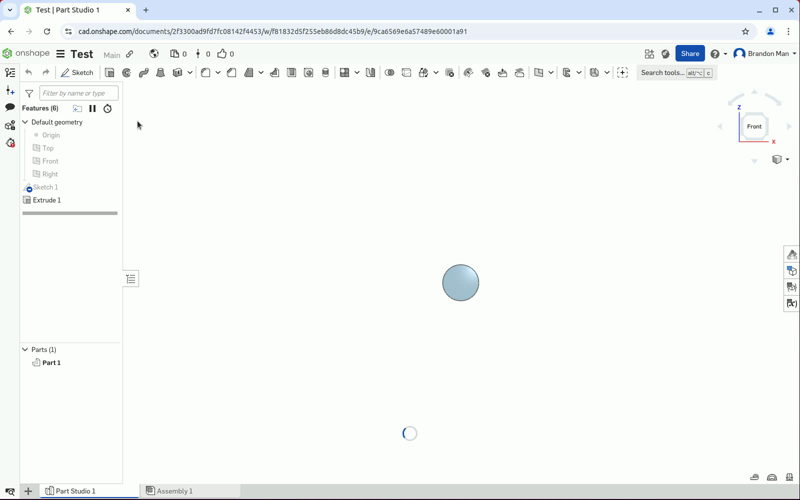
key(shift+h)
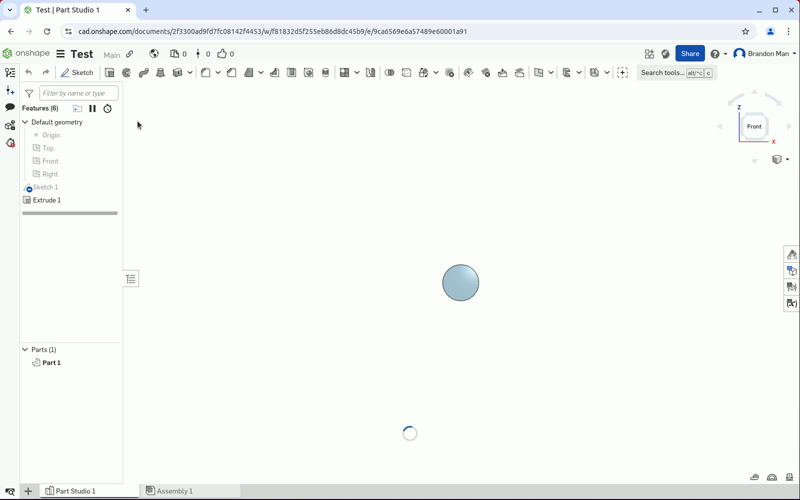
key(shift+h)
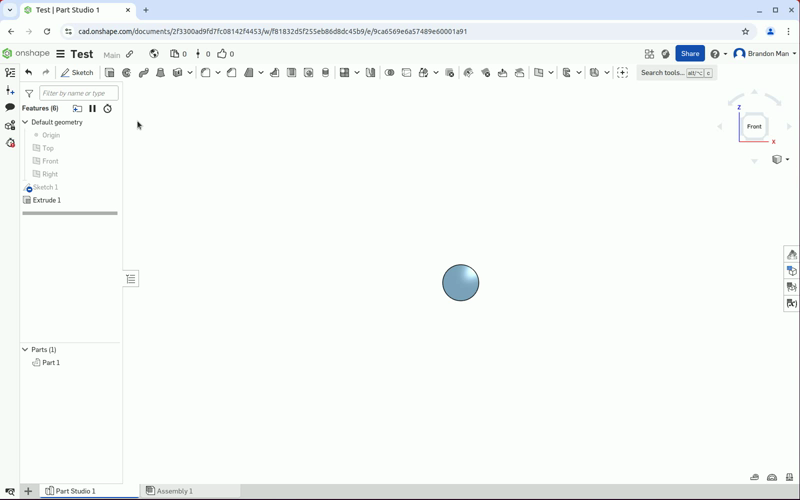
mouse_move(73, 189)
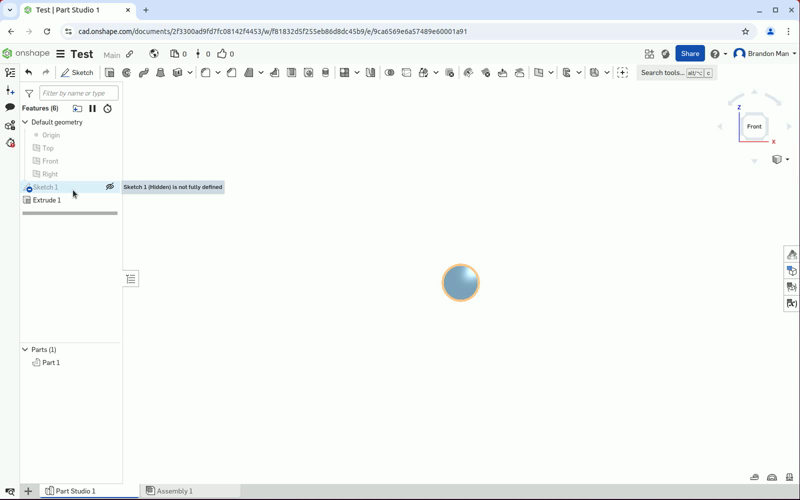
click(73, 189)
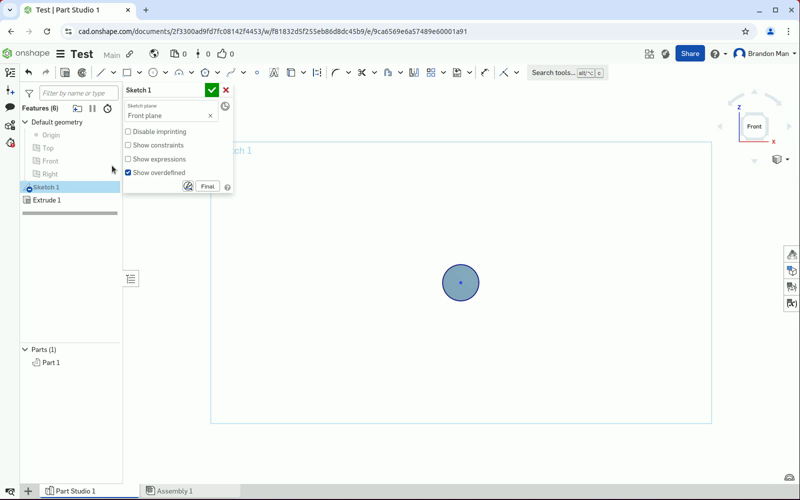
mouse_move(229, 92)
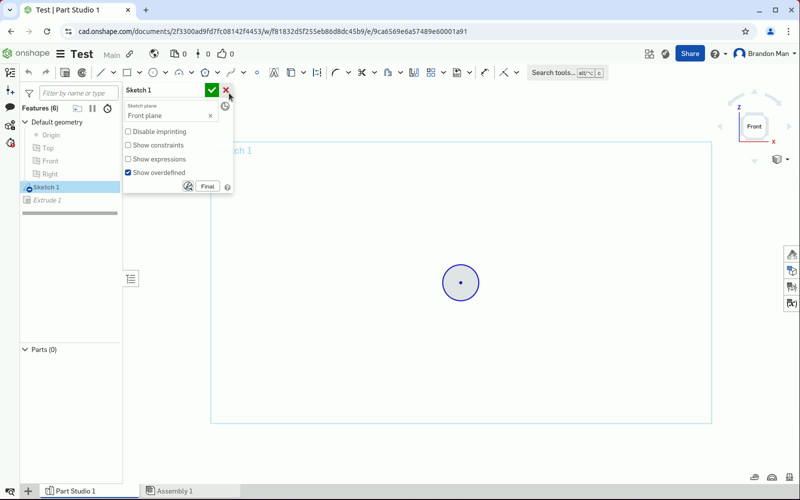
click(229, 92)
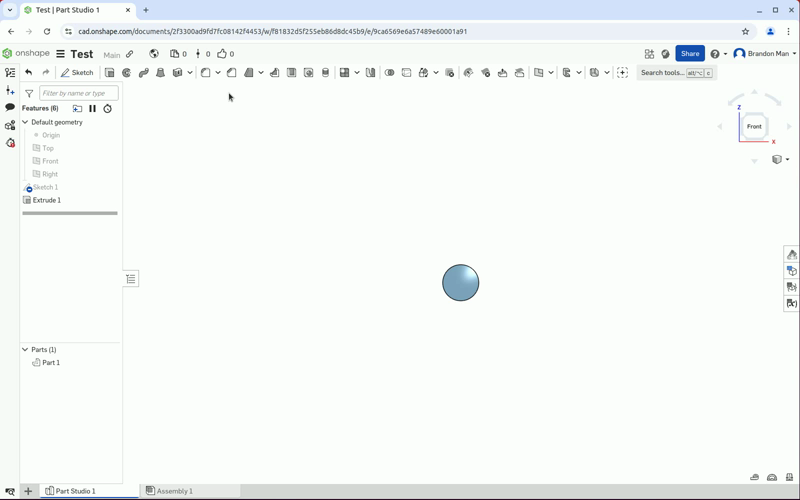
mouse_move(73, 352)
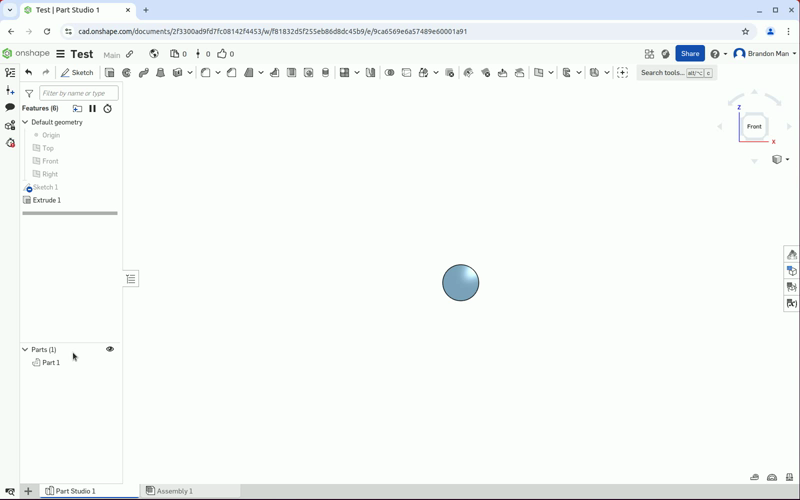
key(y)
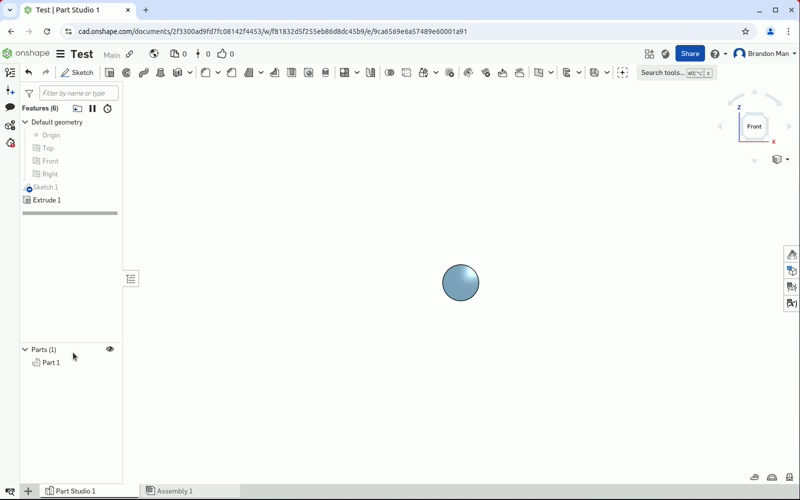
key(shift+p)
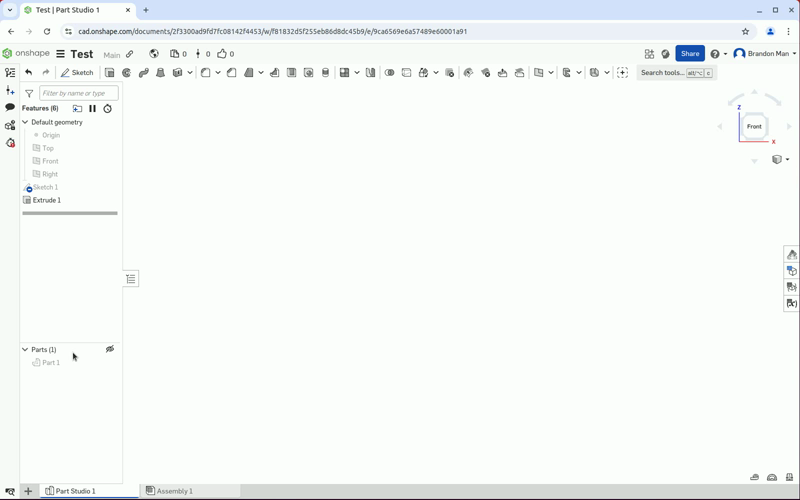
key(space)
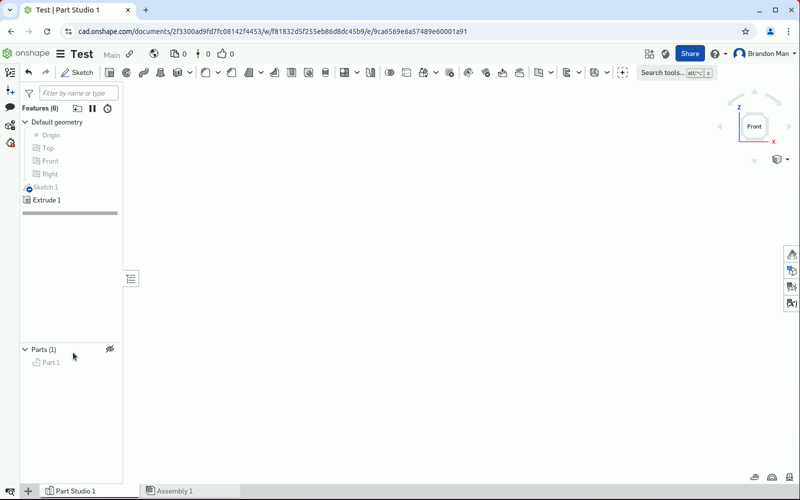
key_down(shift)
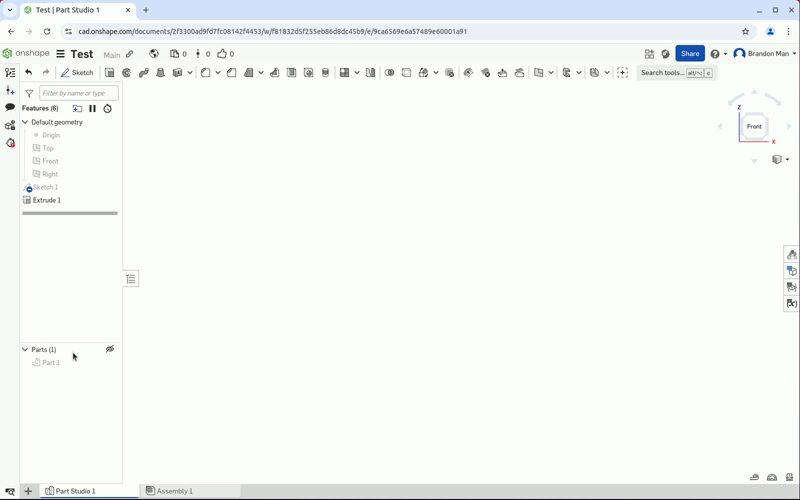
key(left)
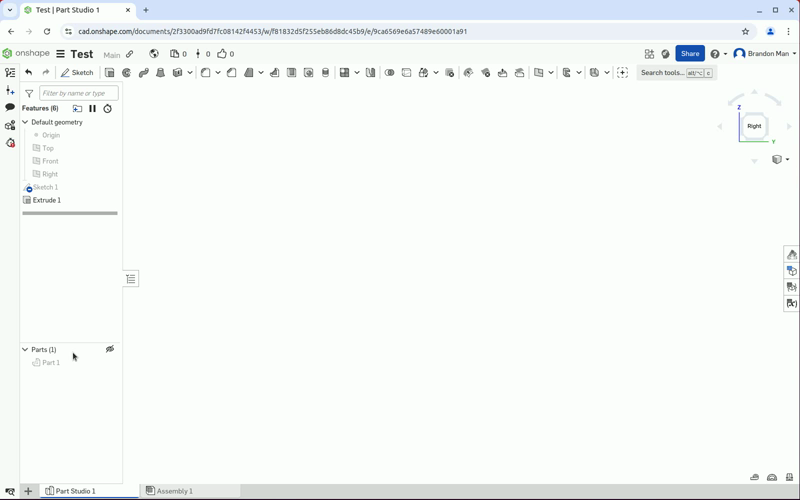
key_up(shift)
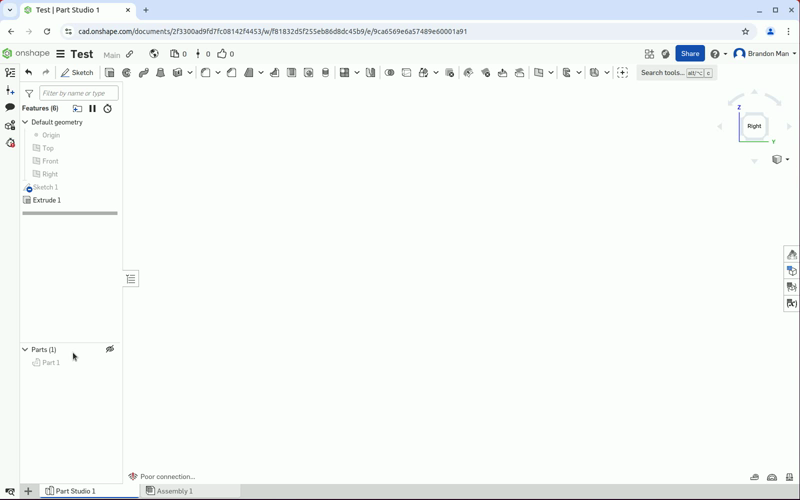
mouse_move(73, 352)
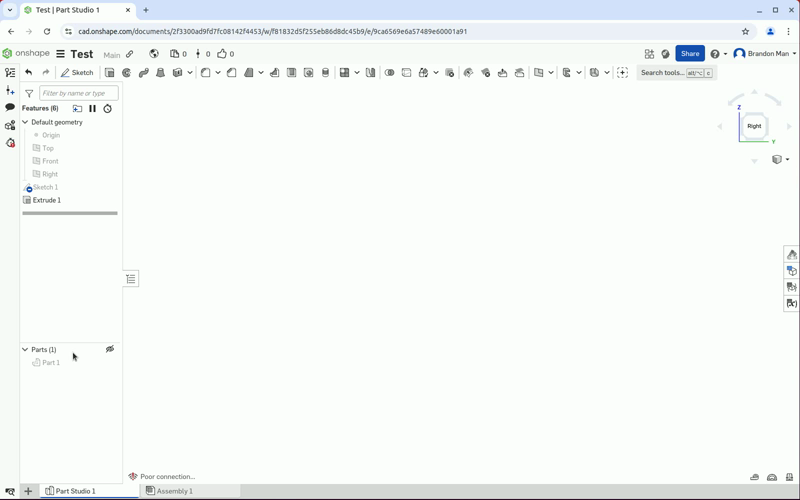
key(shift+y)
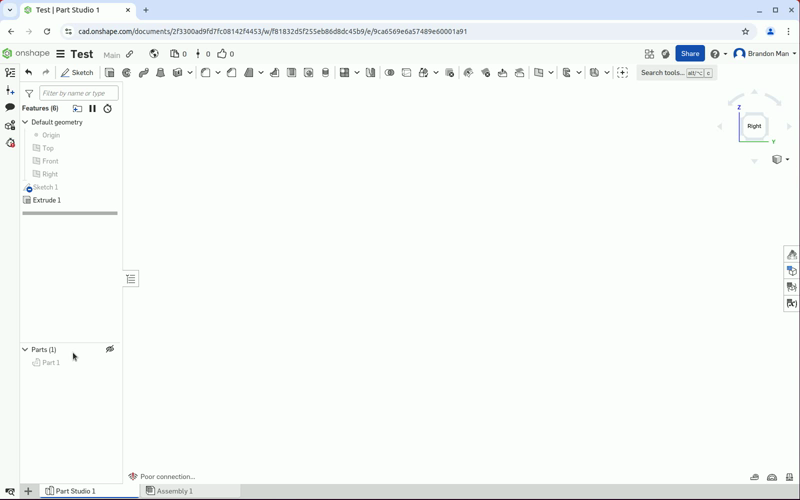
key(shift+s)
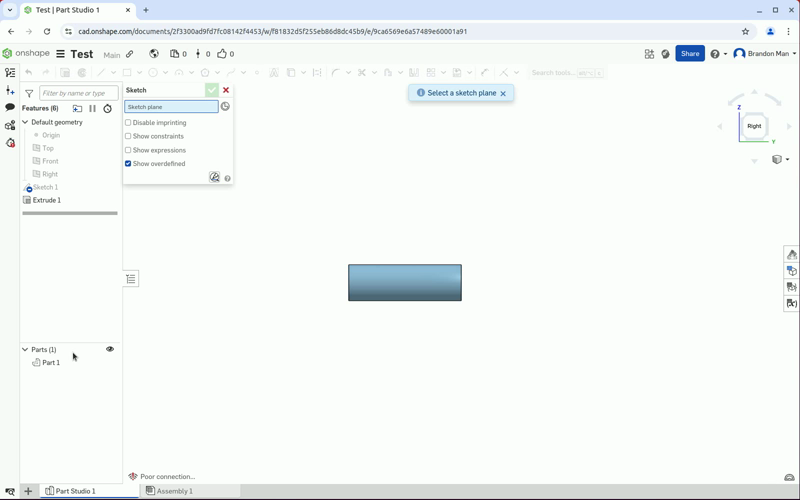
mouse_move(73, 176)
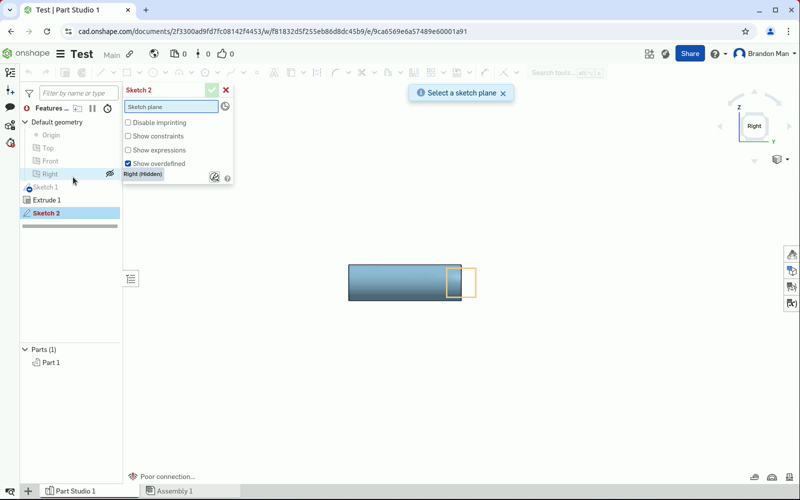
click(73, 176)
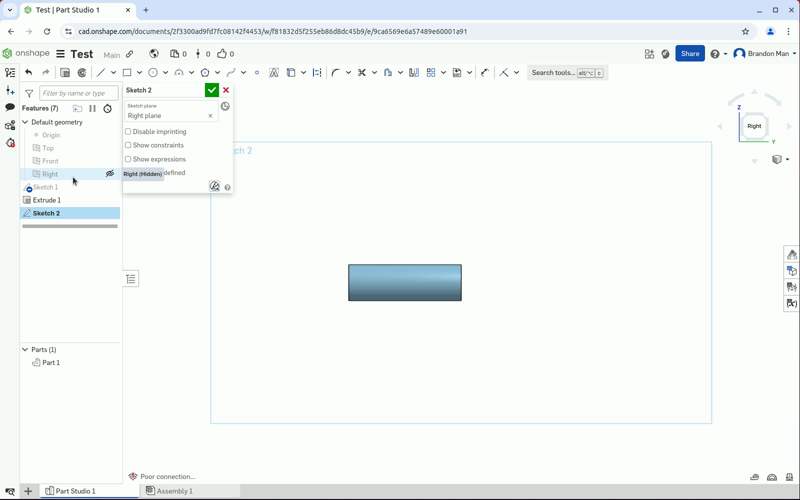
mouse_move(73, 352)
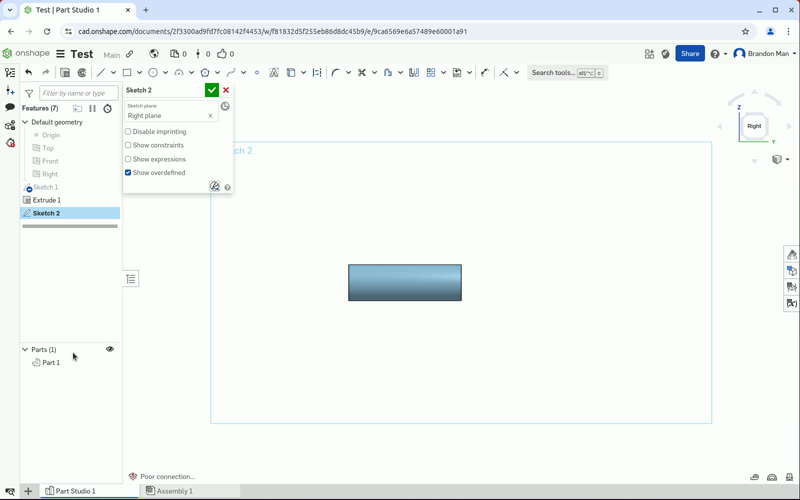
key(y)
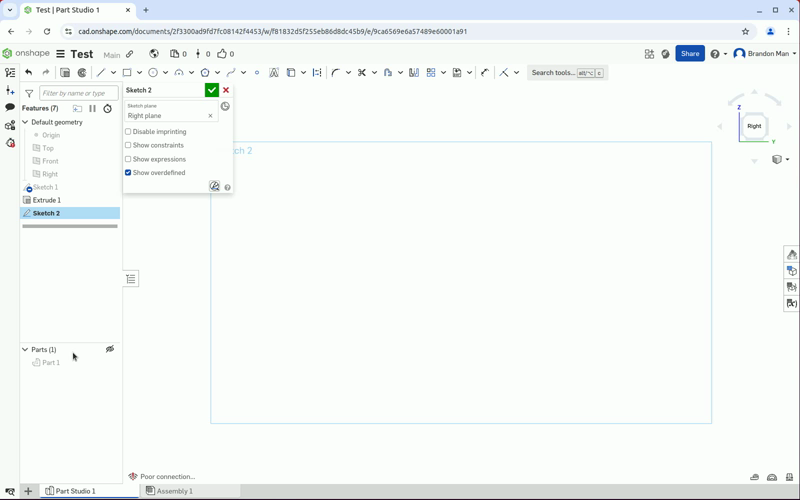
key(c)
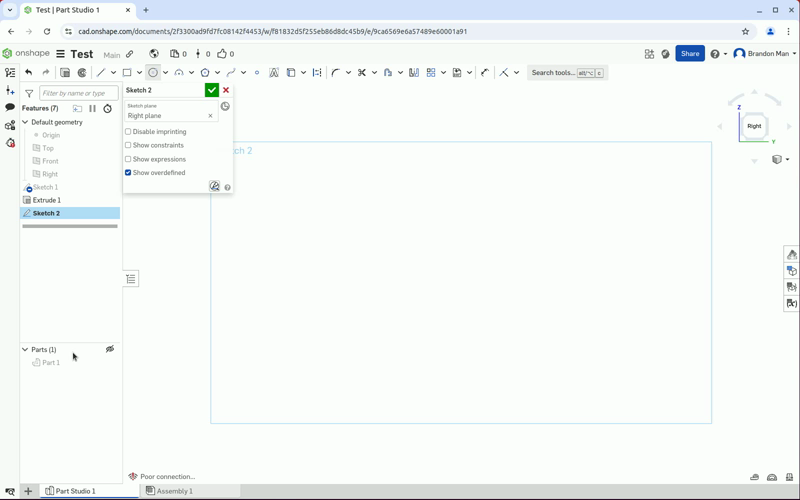
key_down(shift)
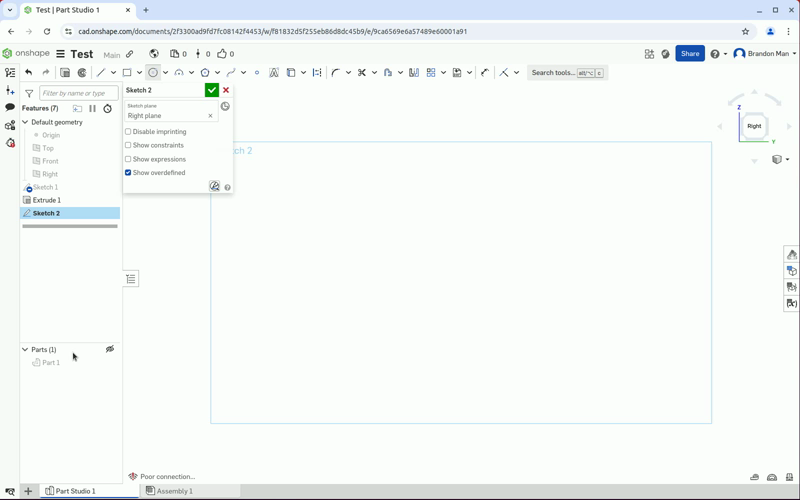
mouse_move(461, 282)
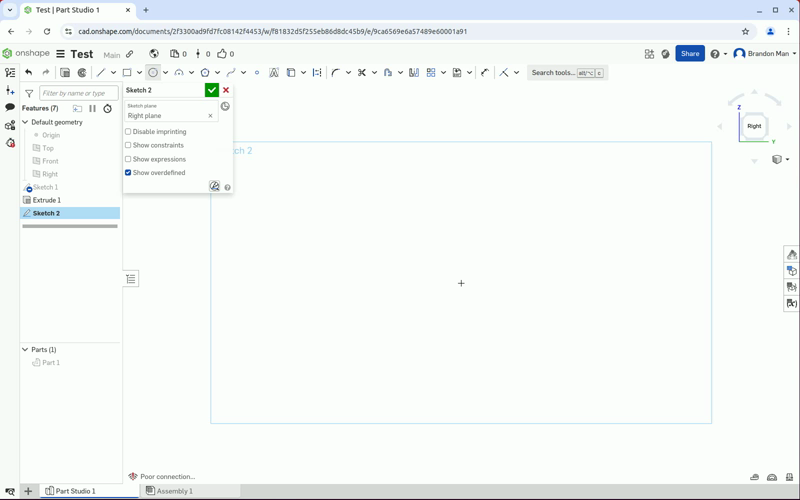
click(461, 282)
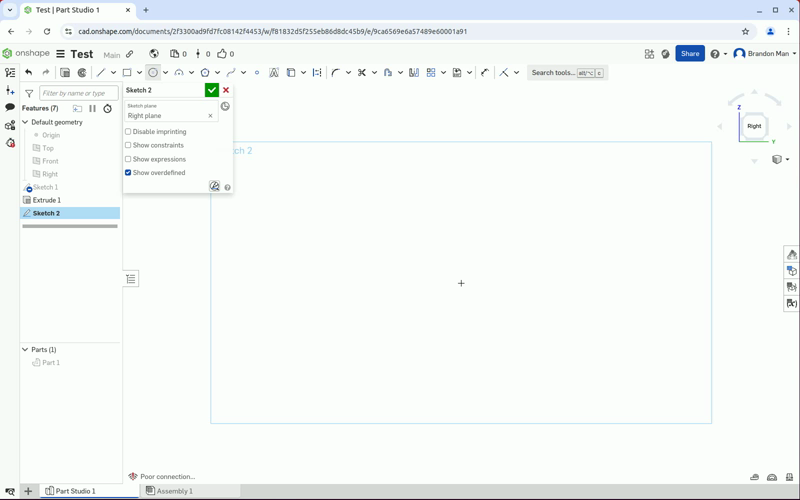
key_up(shift)
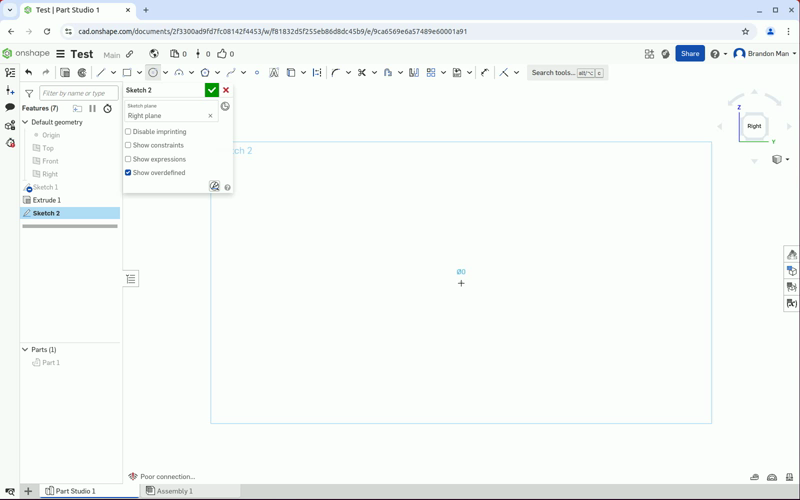
mouse_move(517, 282)
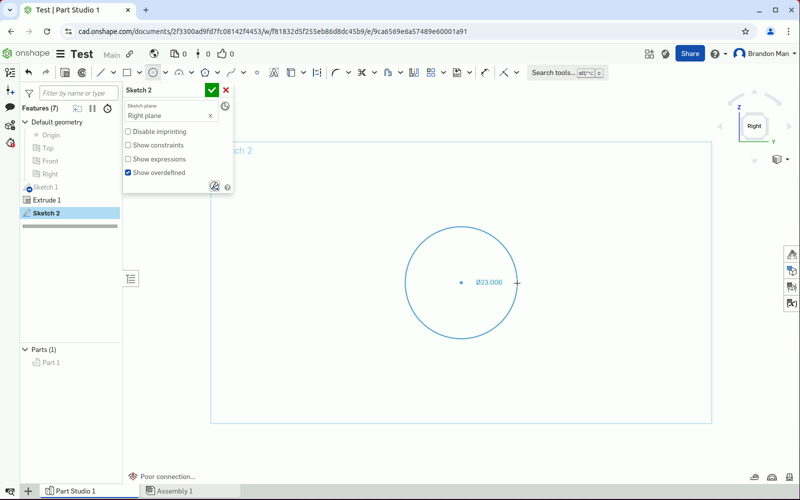
click(517, 282)
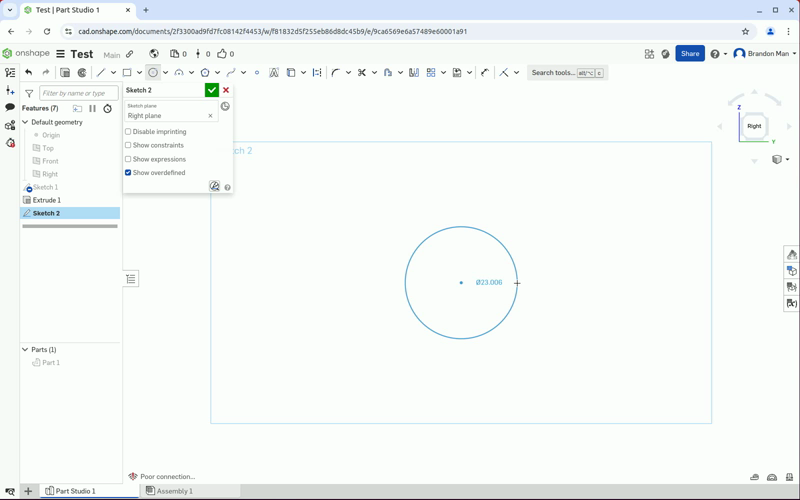
key(esc)
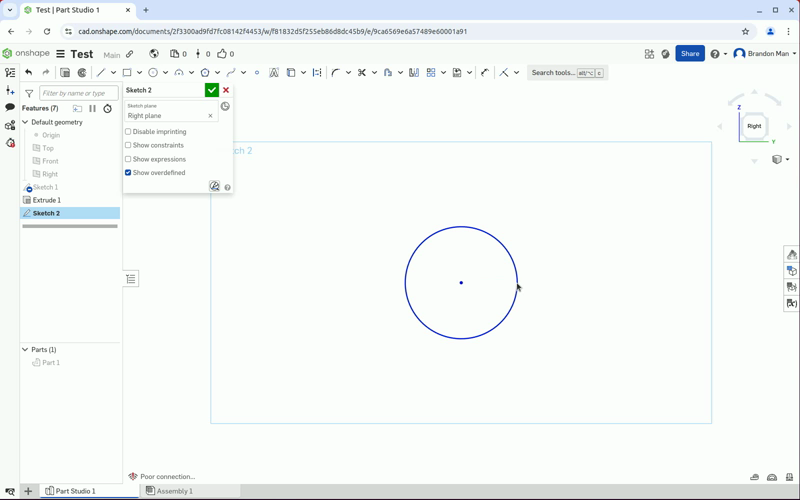
mouse_move(430, 285)
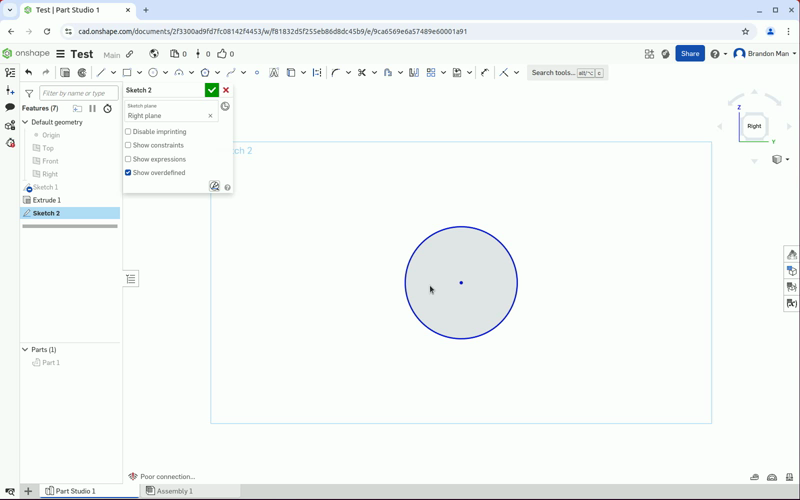
click(430, 285)
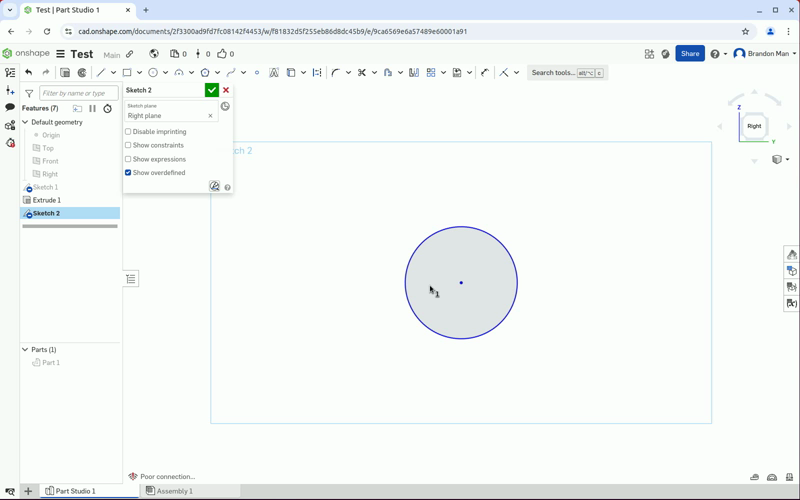
mouse_move(73, 352)
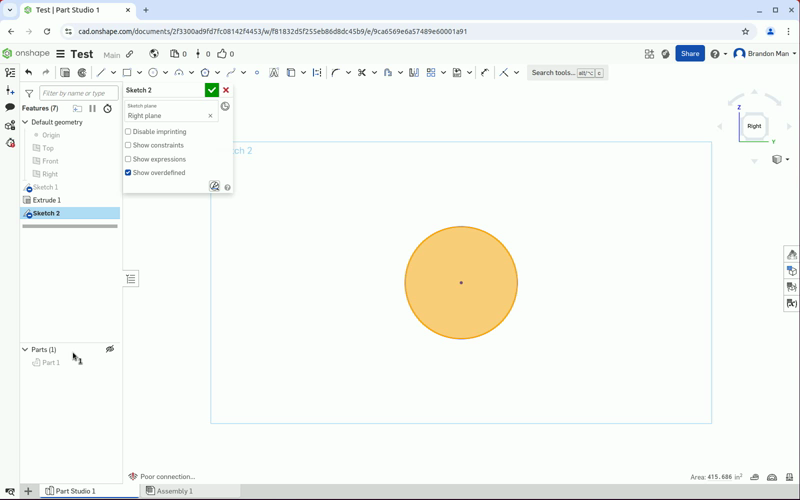
key(shift+y)
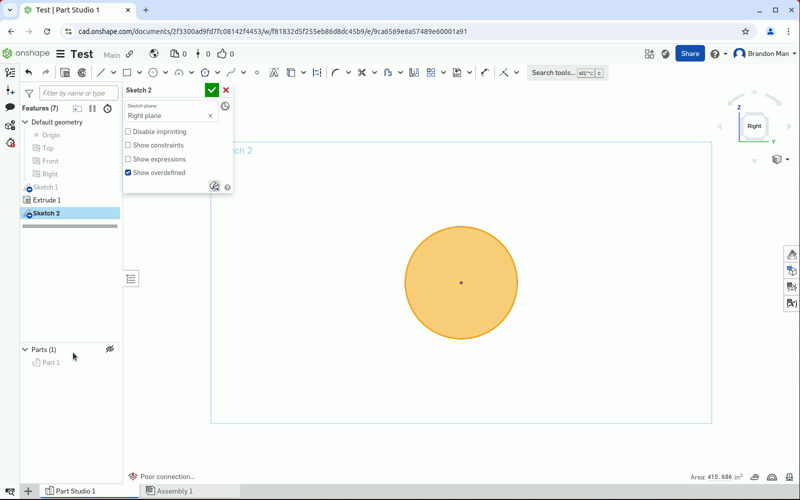
key(shift+e)
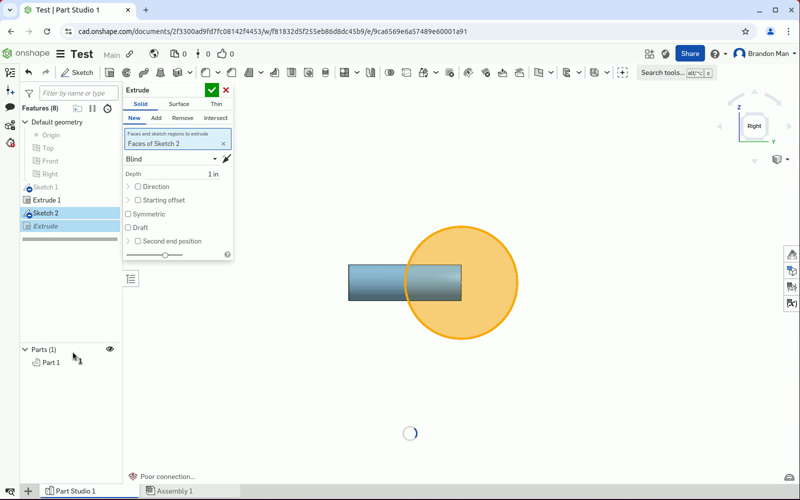
mouse_move(143, 106)
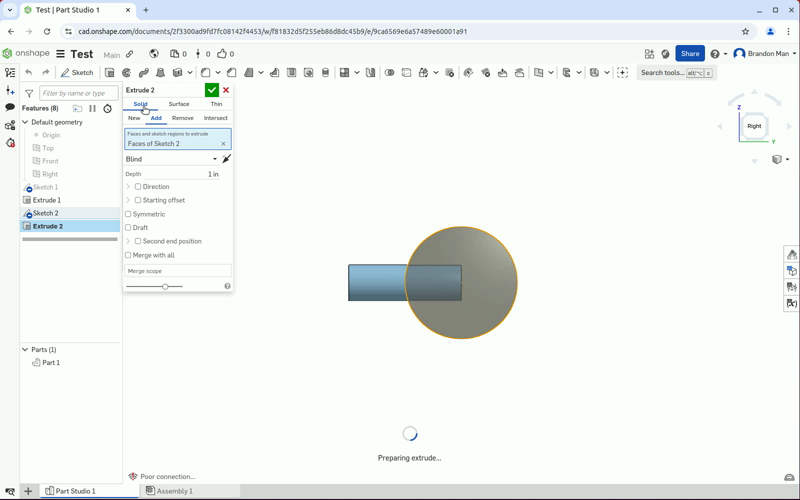
click(143, 106)
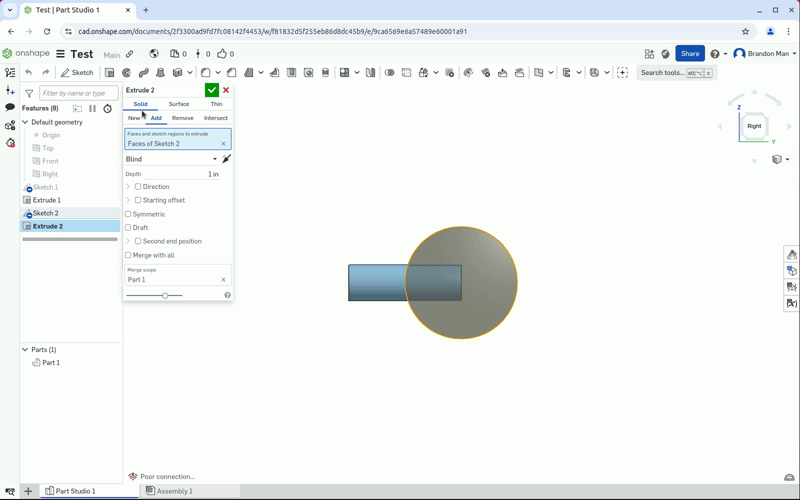
mouse_move(137, 120)
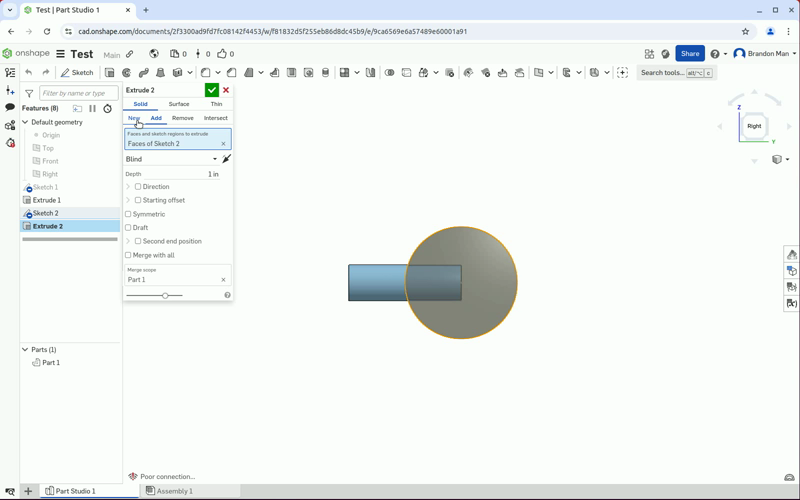
click(137, 120)
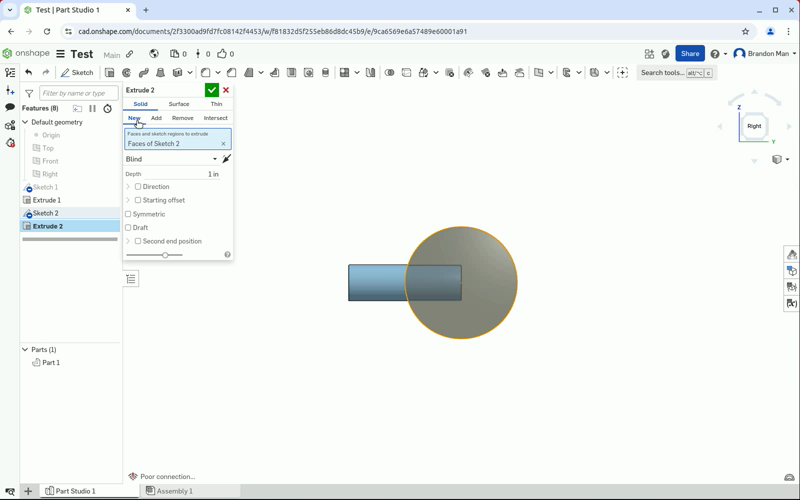
key(tab, 4)
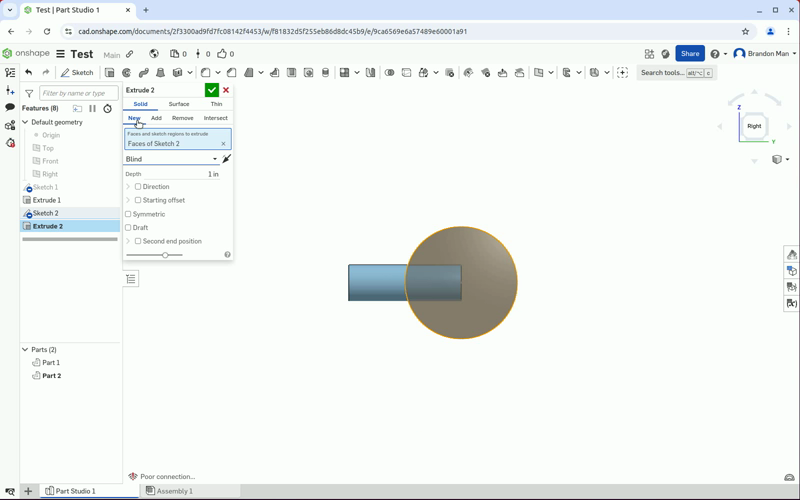
text(7.222)
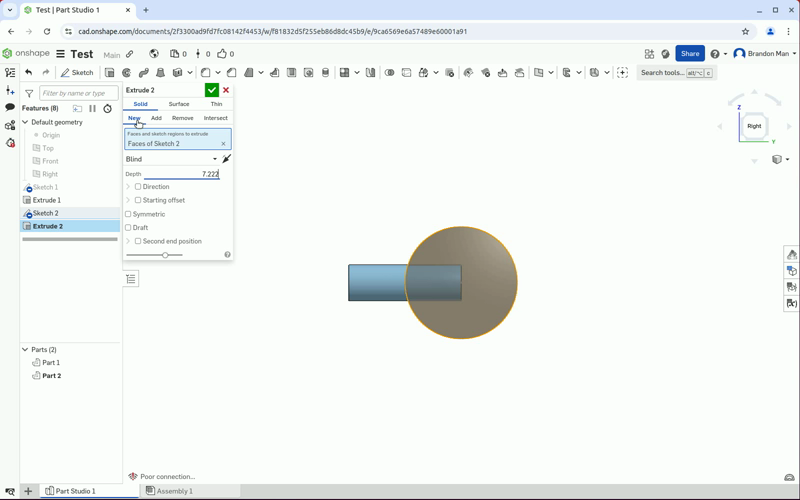
key(tab, 3)
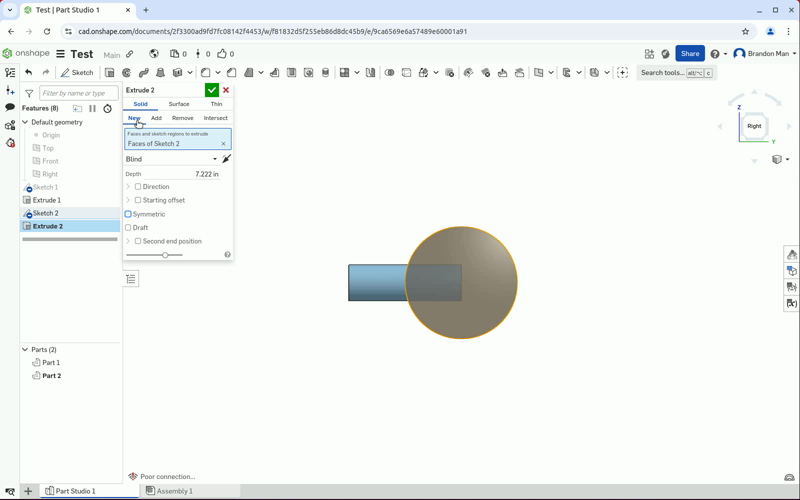
key(space)
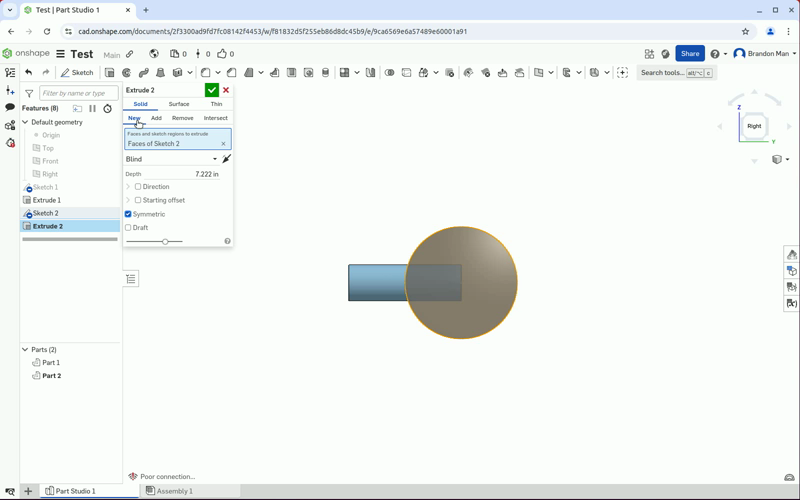
key(enter)
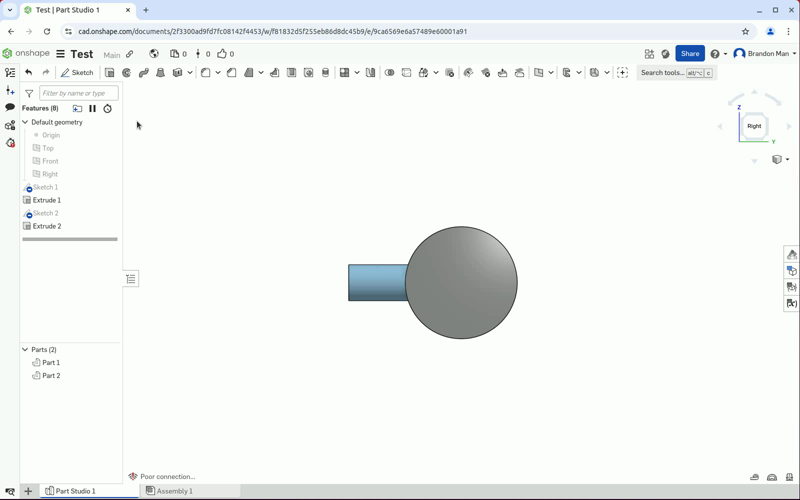
key(shift+h)
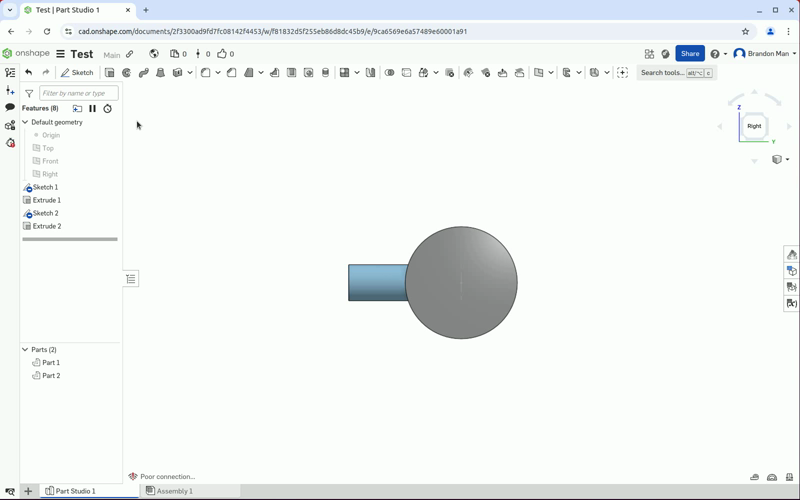
key(shift+h)
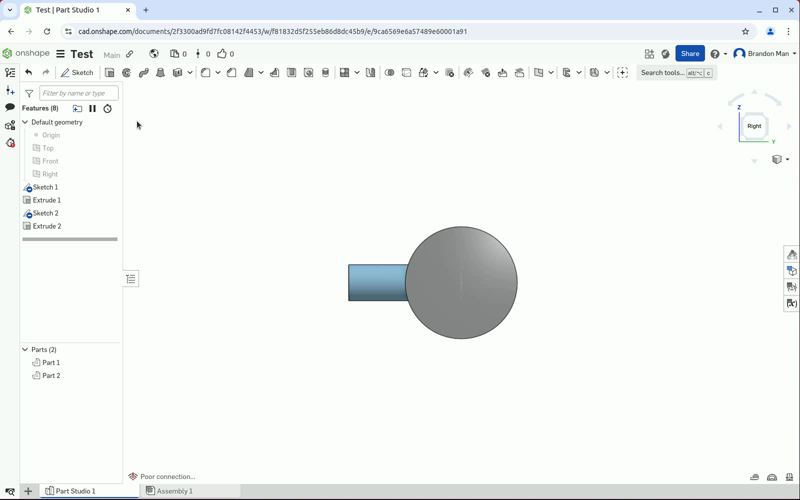
key(shift+7)
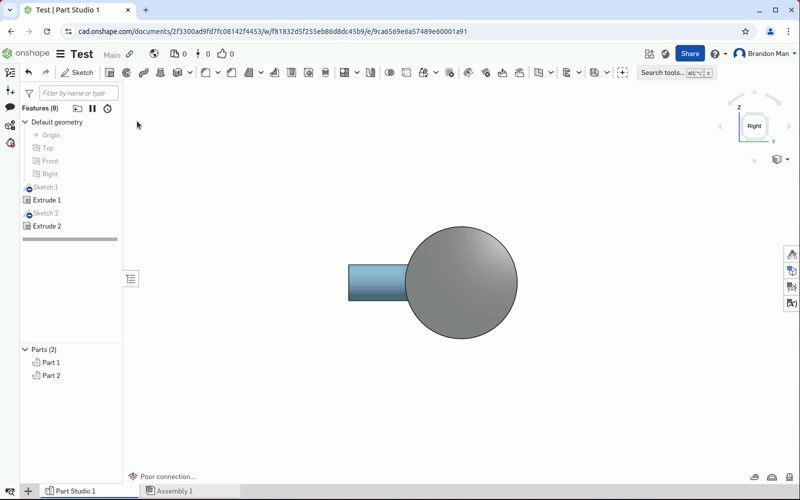
key(right, 2)
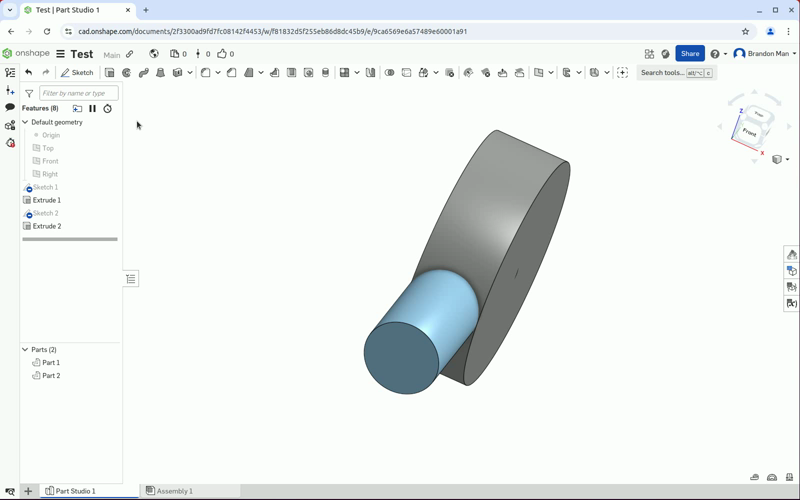
key(down, 2)
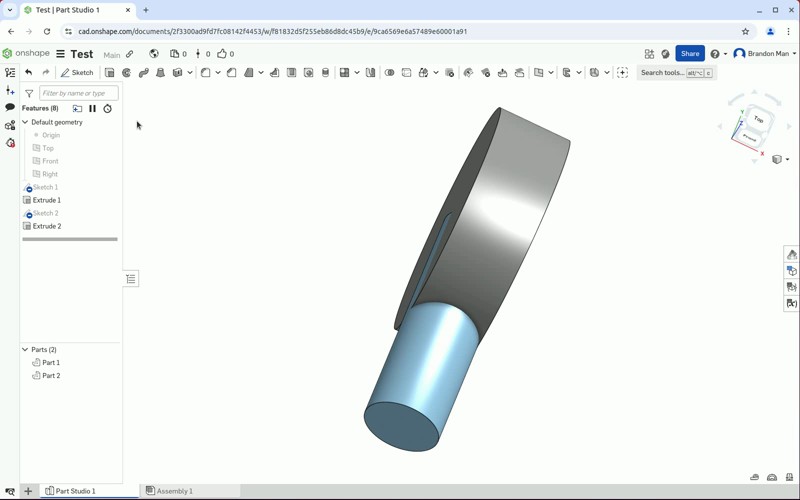
key(up, 2)
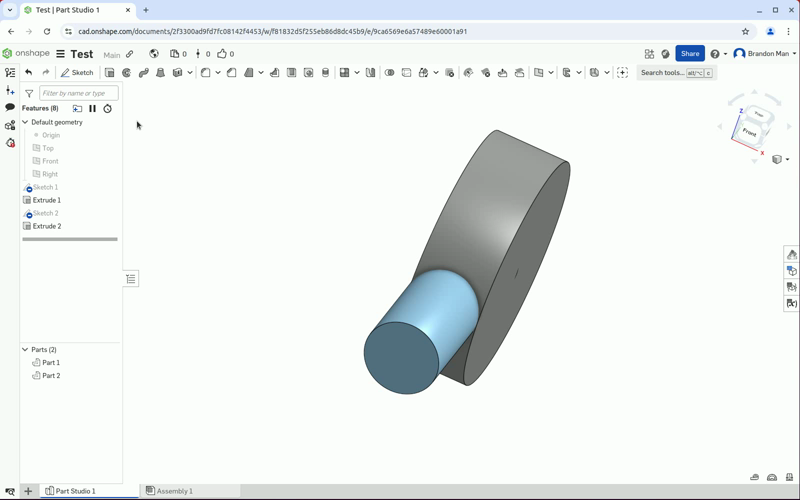
key(left, 2)
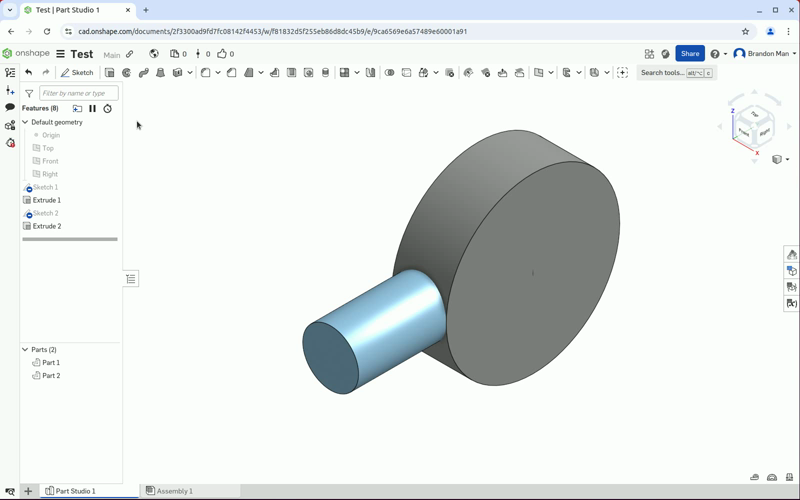
mouse_move(73, 189)
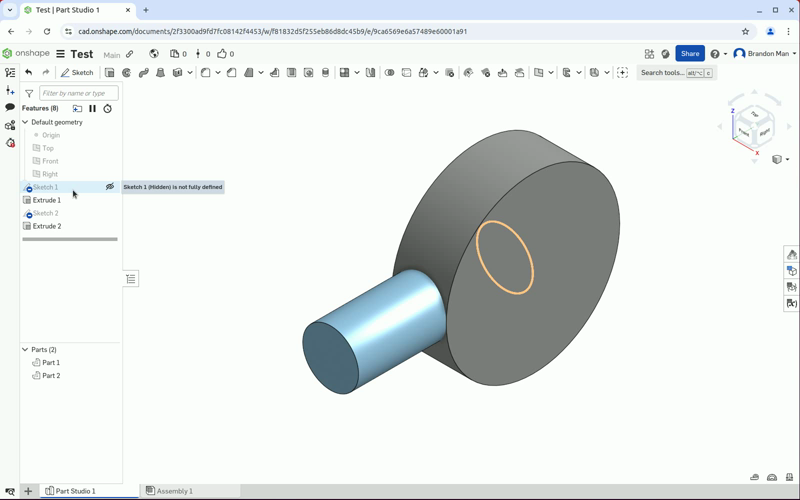
click(73, 189)